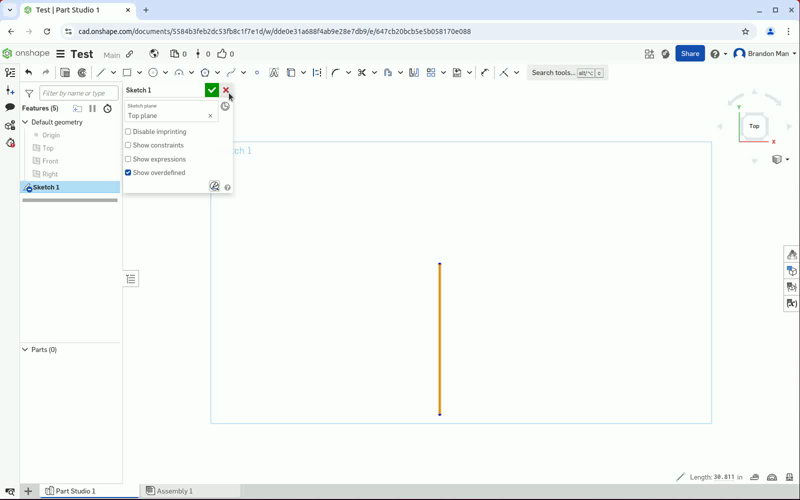
key(shift+h)
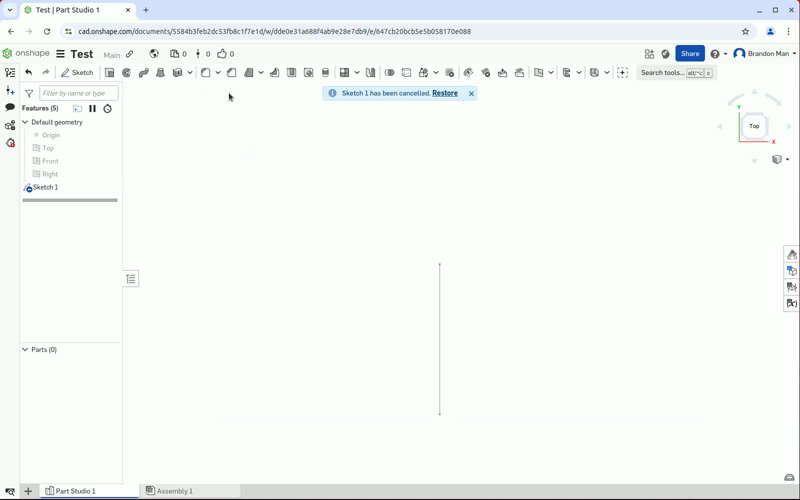
key(shift+s)
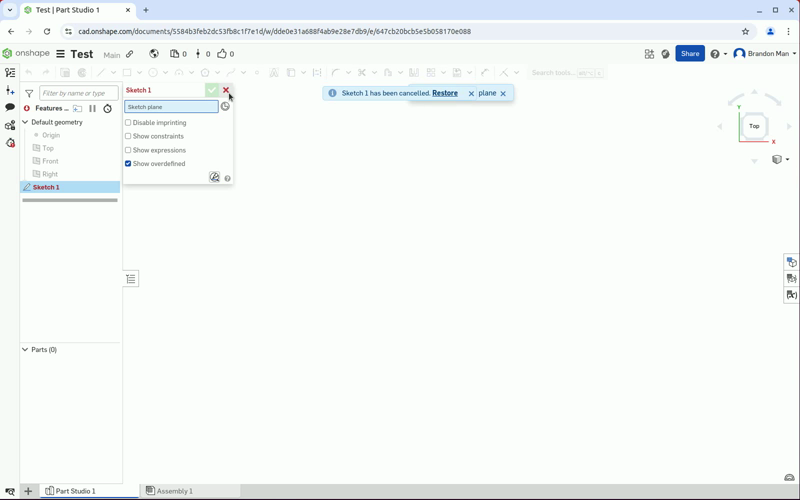
mouse_move(73, 150)
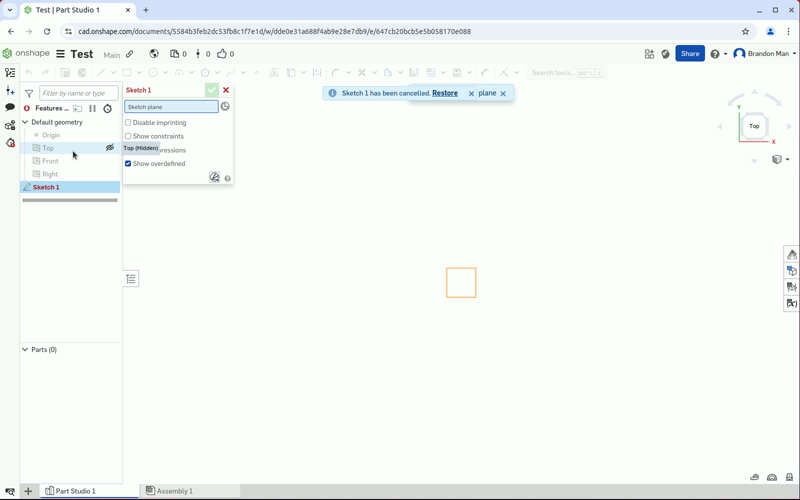
click(73, 150)
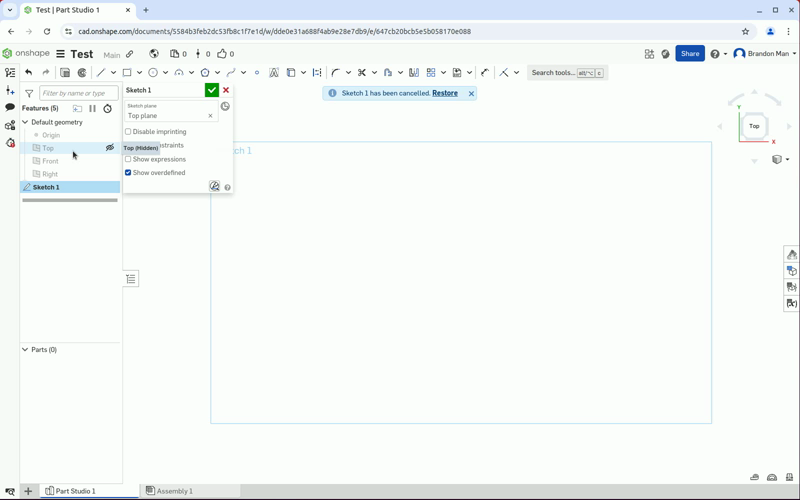
mouse_move(73, 352)
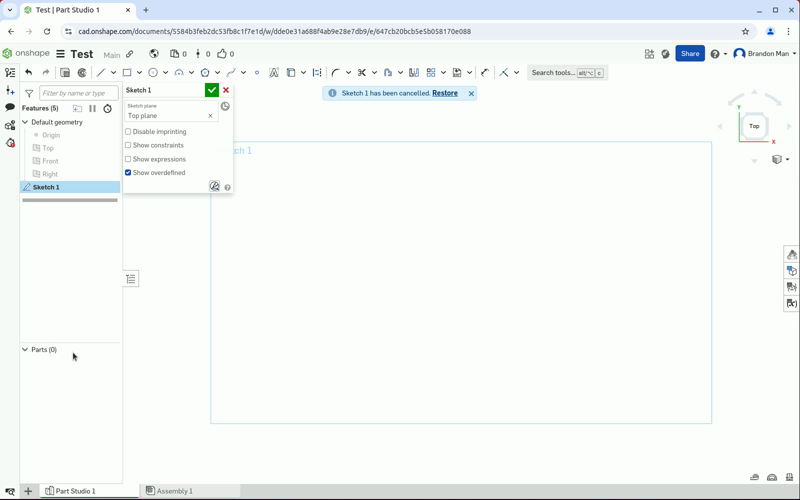
key(y)
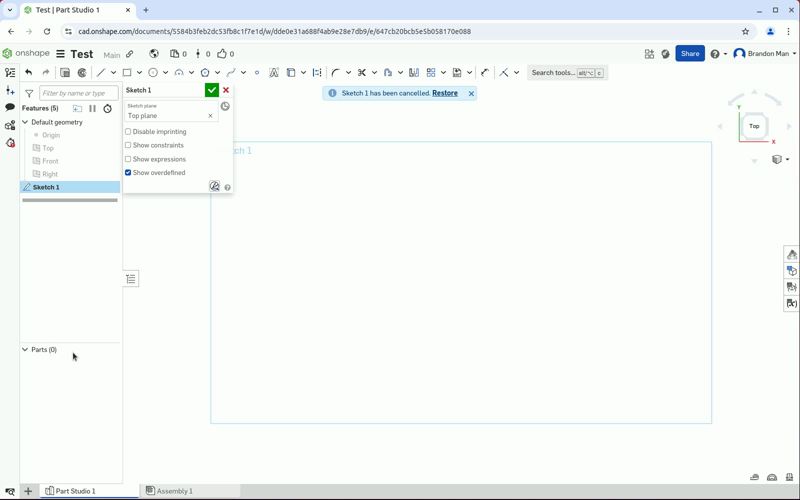
key(l)
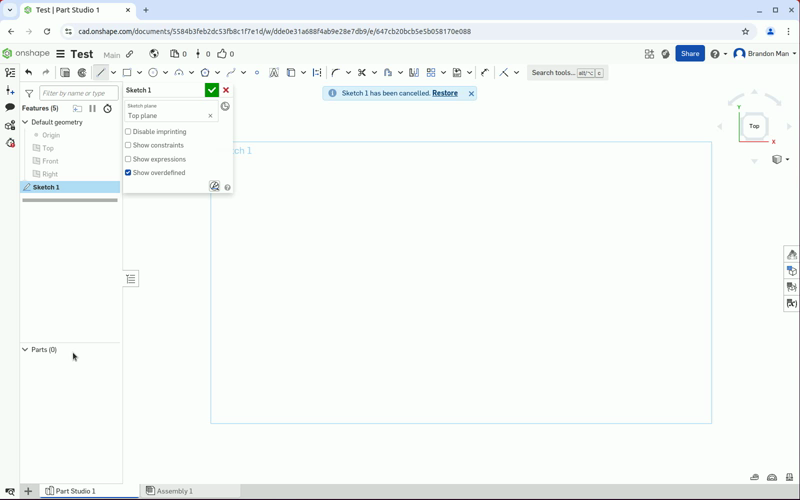
key_down(shift)
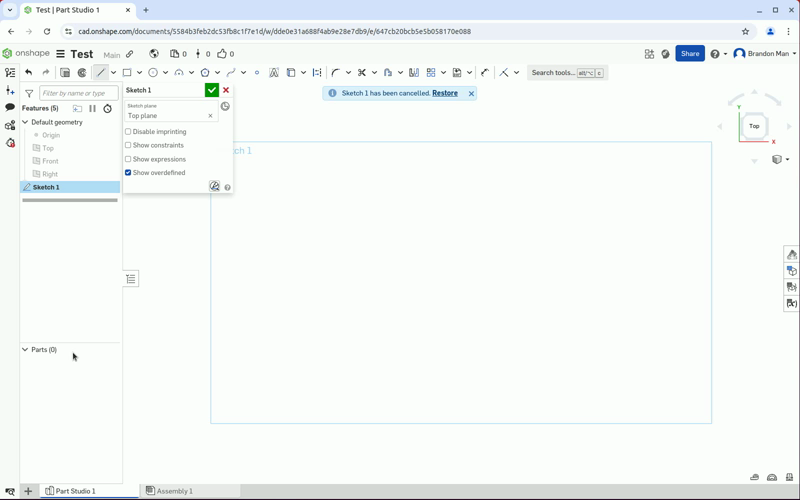
mouse_move(352, 380)
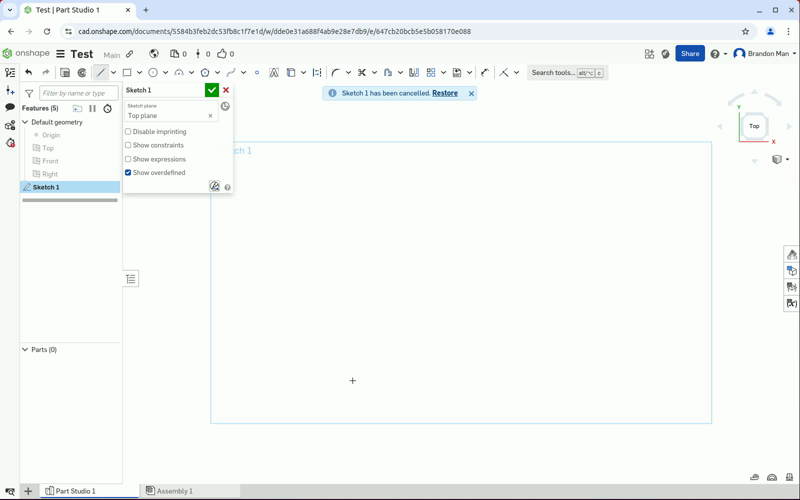
click(352, 380)
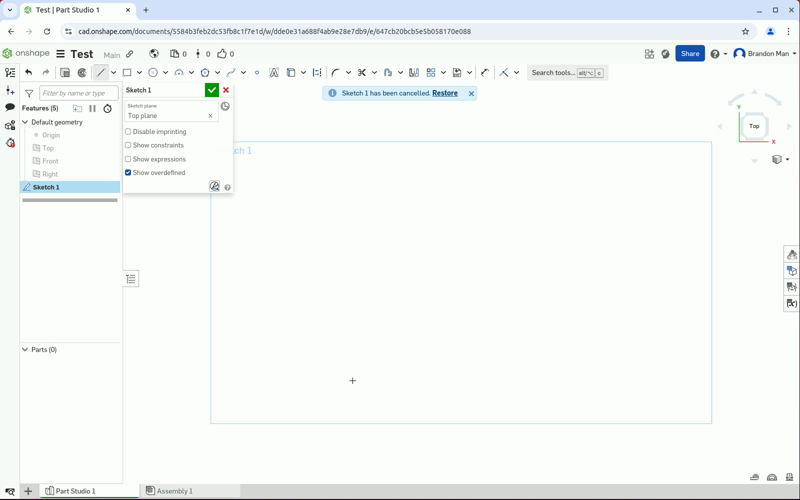
key_up(shift)
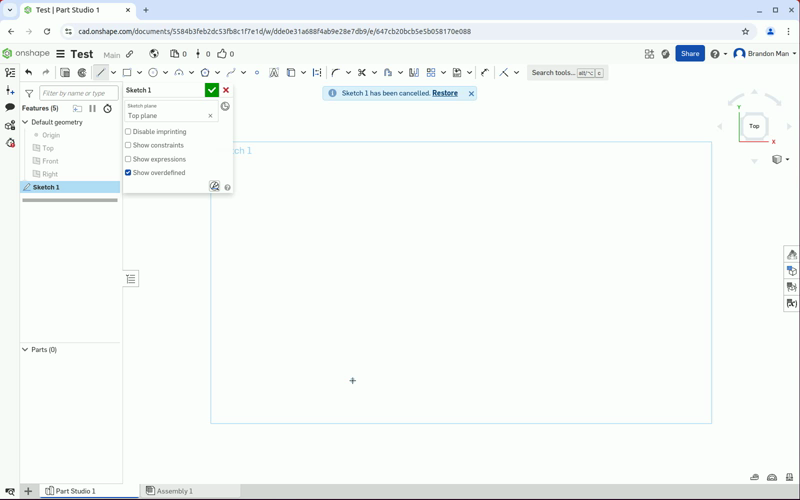
key_down(shift)
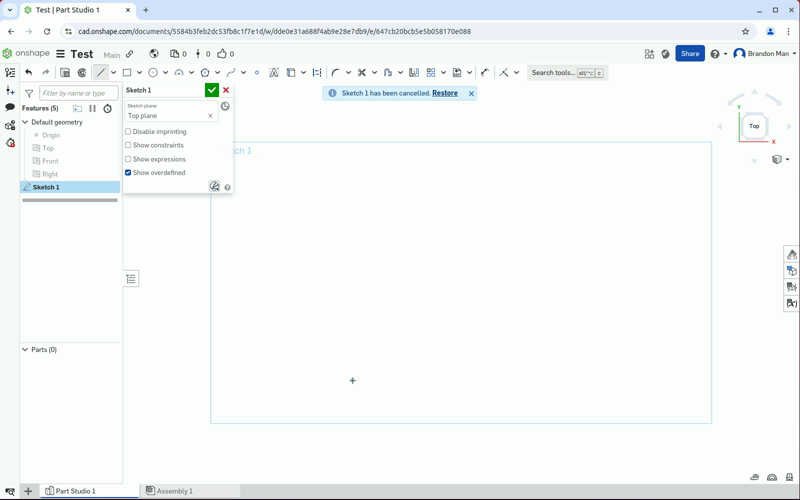
mouse_move(568, 380)
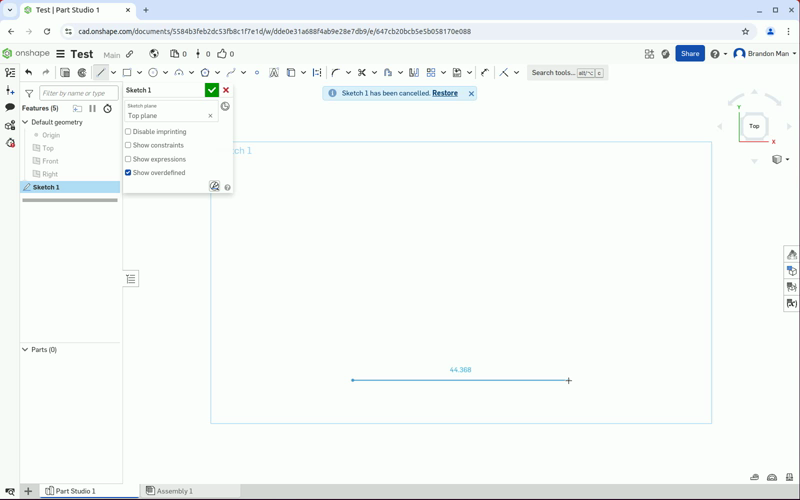
click(568, 380)
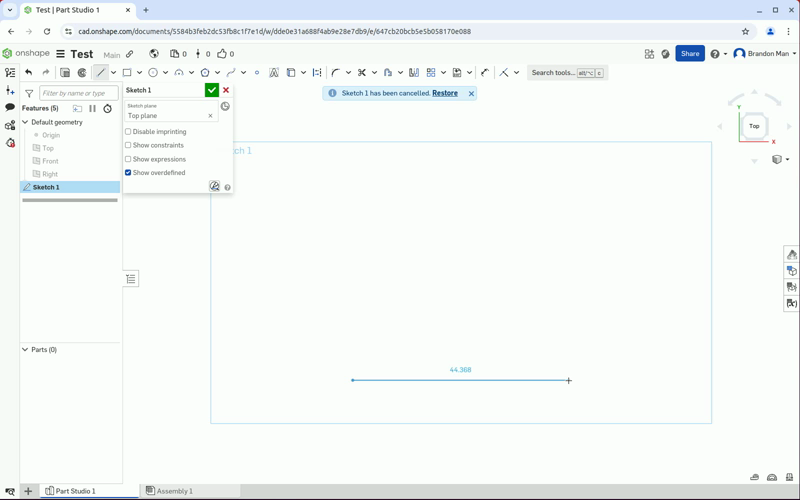
key_up(shift)
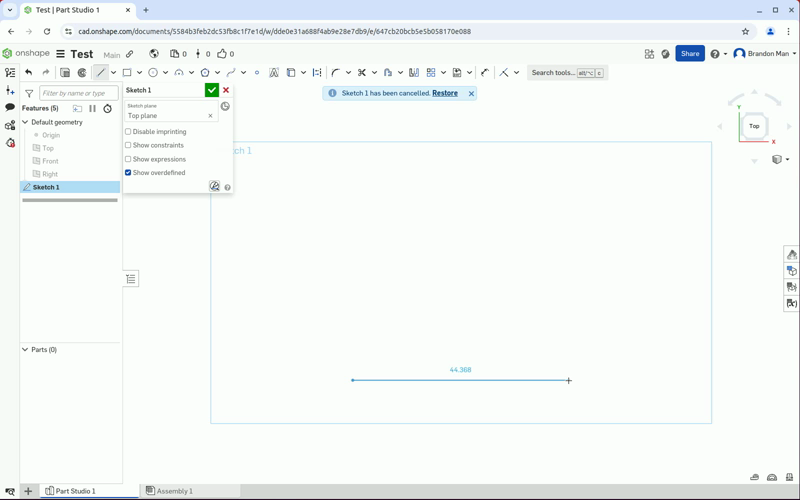
key_down(shift)
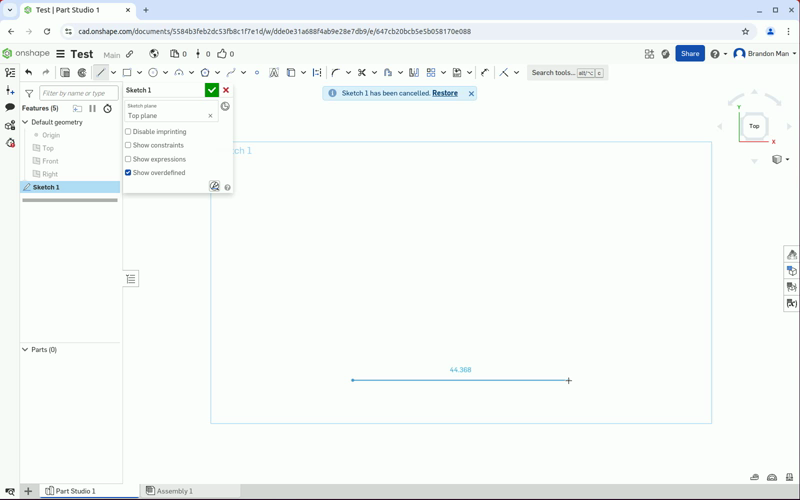
mouse_move(568, 184)
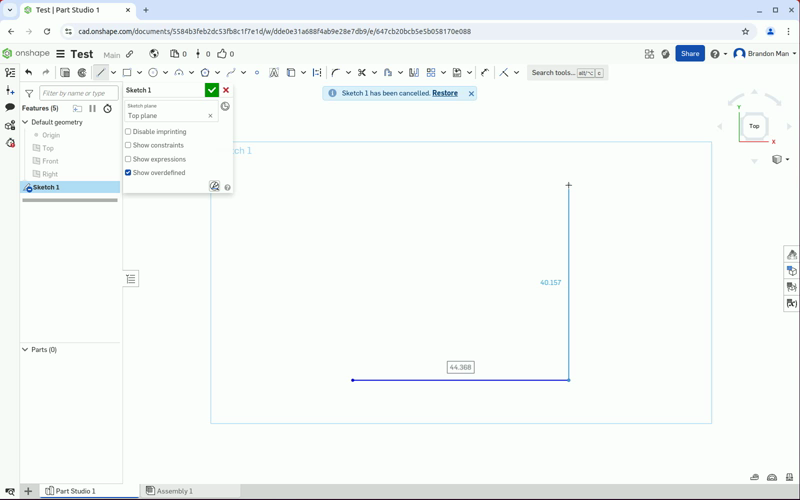
click(568, 184)
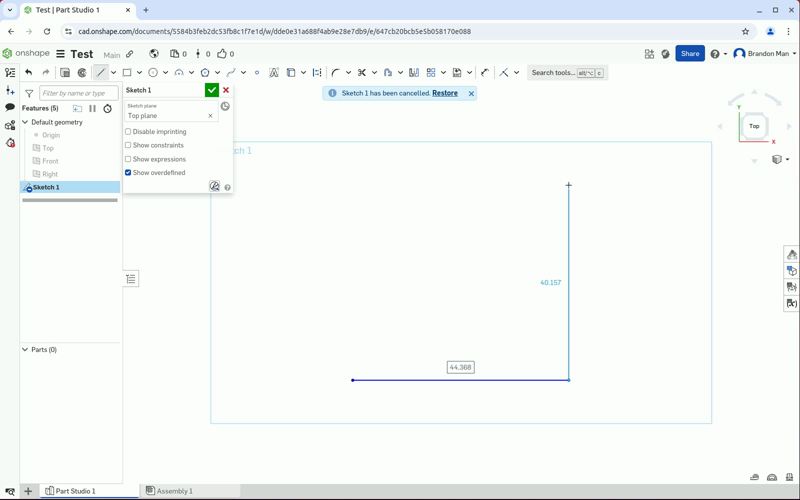
key_up(shift)
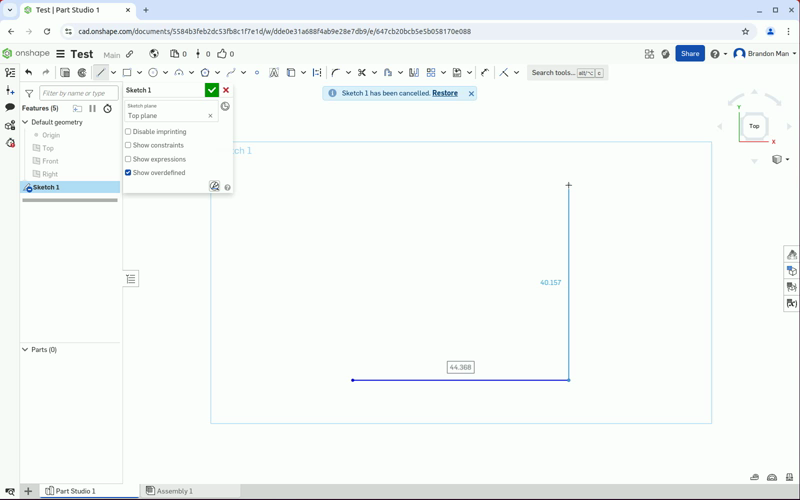
key_down(shift)
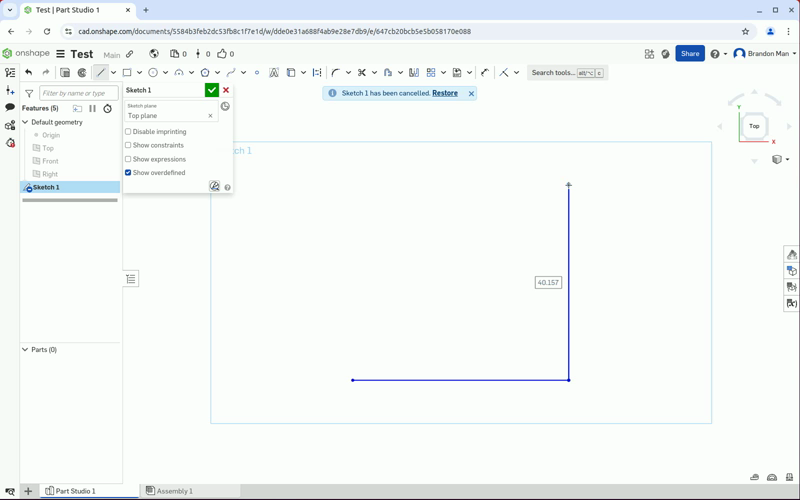
mouse_move(352, 184)
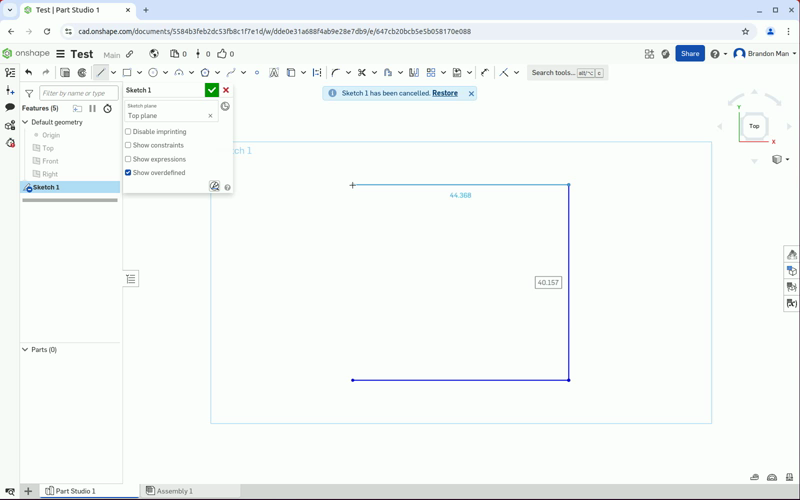
click(352, 184)
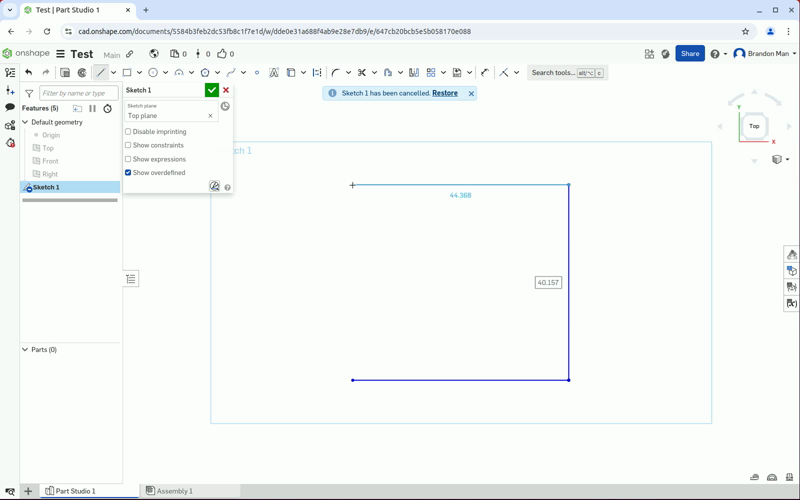
key_up(shift)
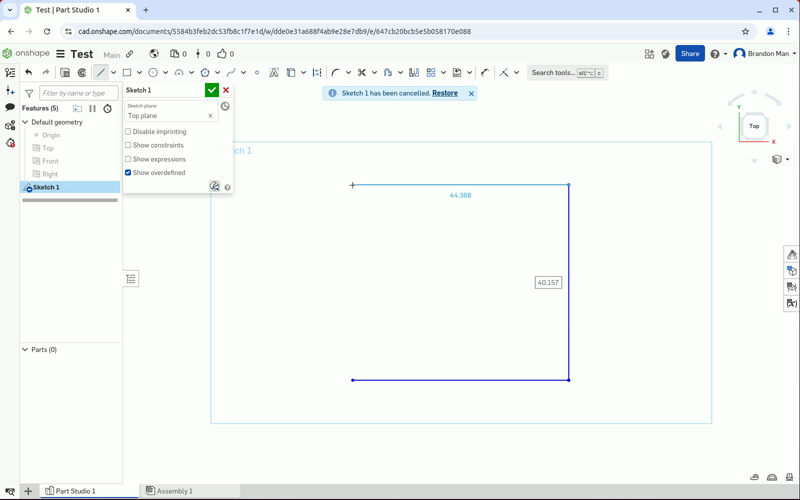
key_down(shift)
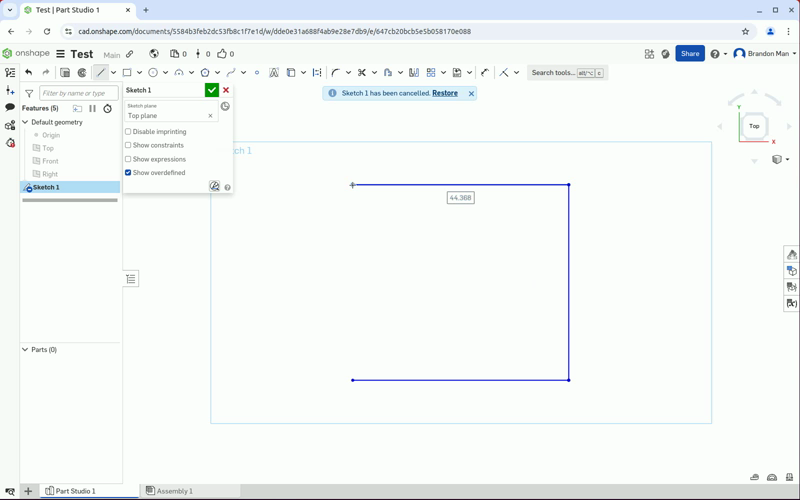
mouse_move(352, 380)
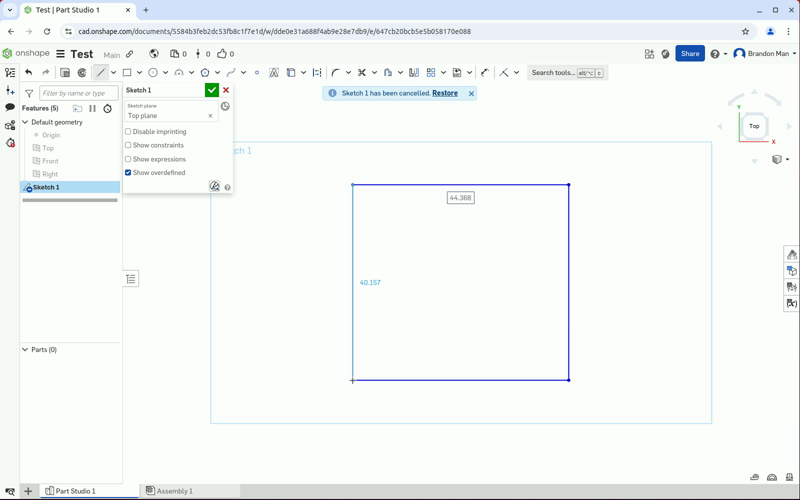
key_up(shift)
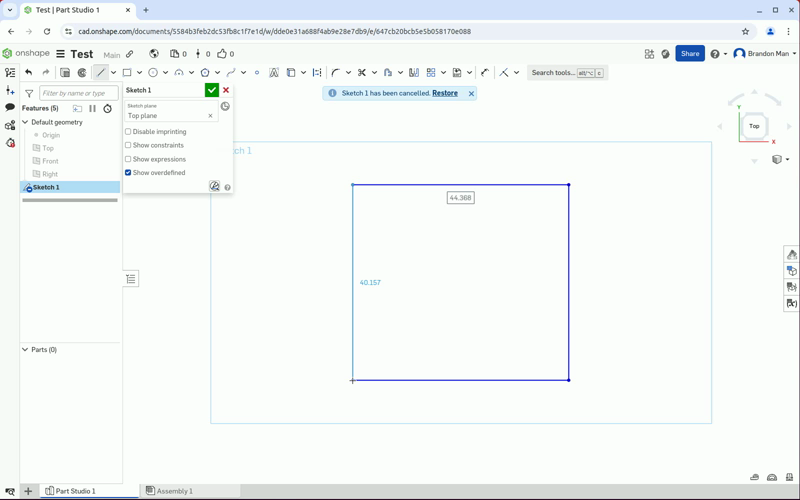
click(352, 380)
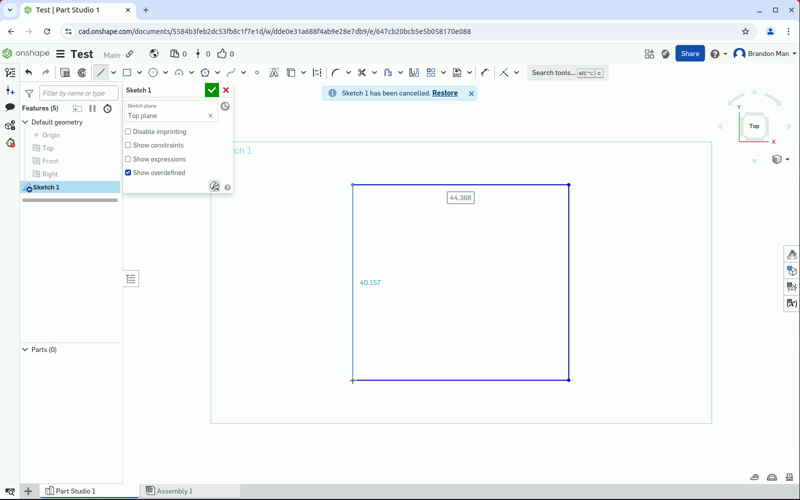
key(esc)
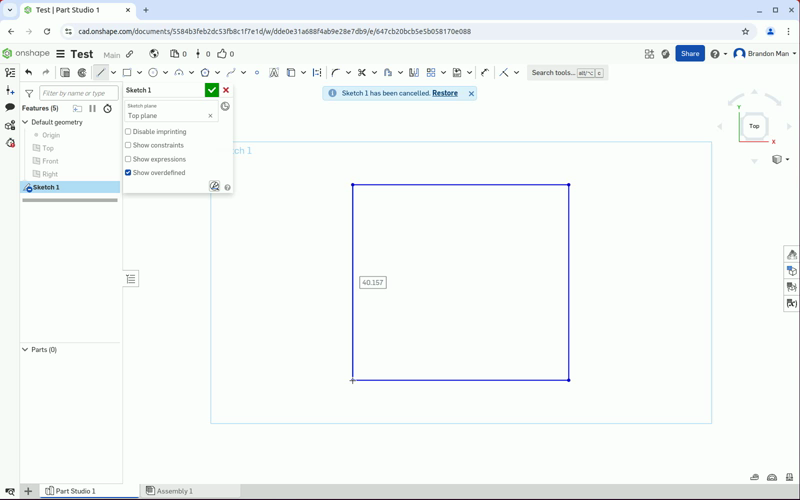
key(l)
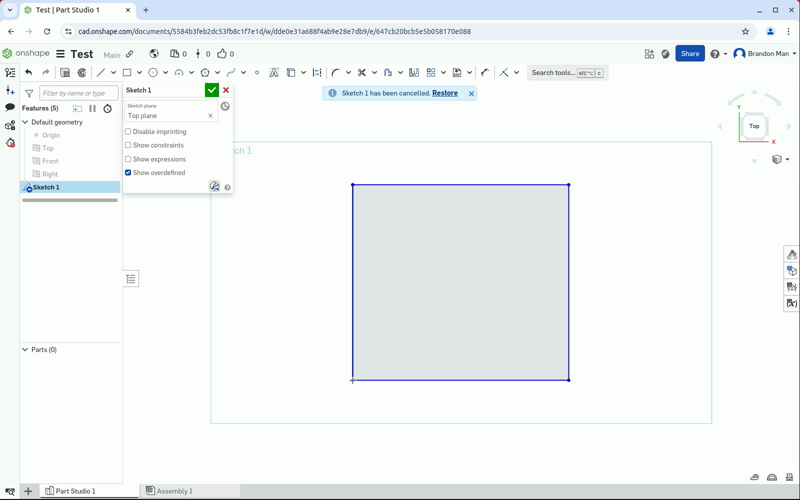
key_down(shift)
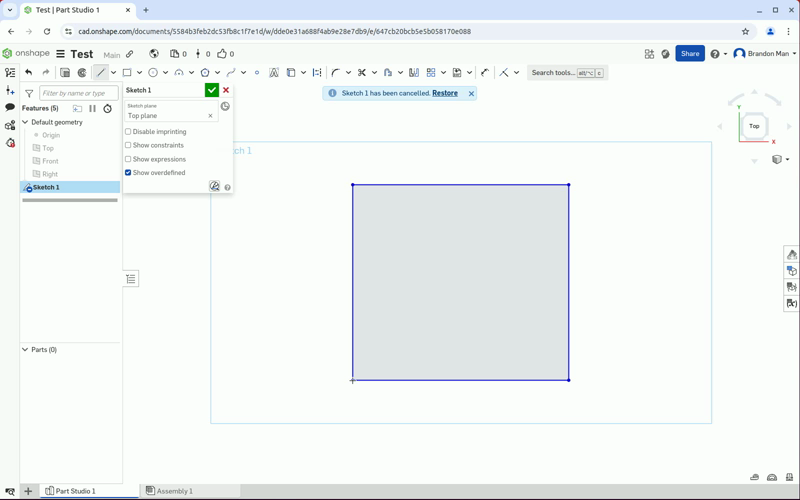
mouse_move(375, 357)
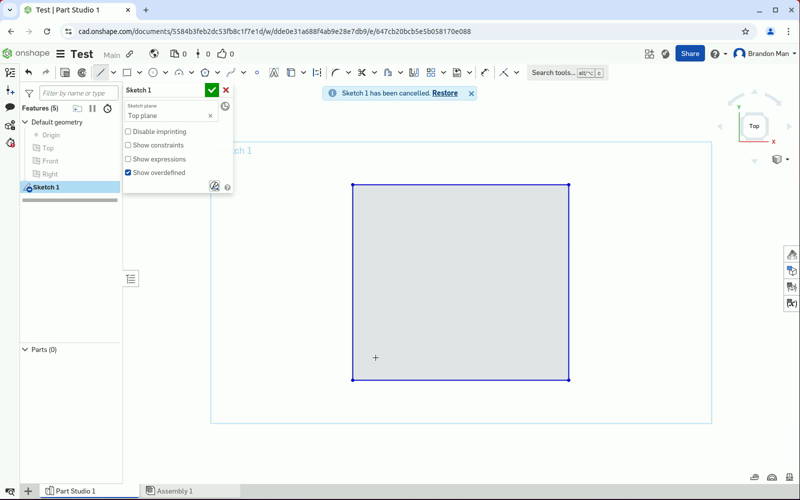
click(375, 357)
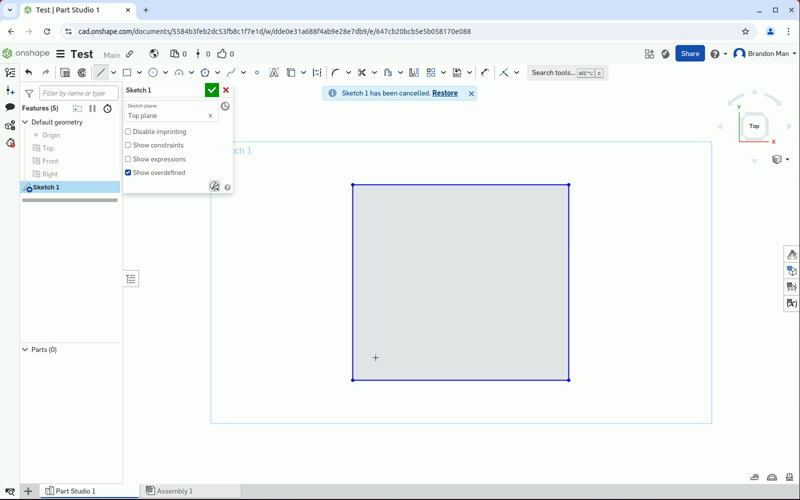
key_up(shift)
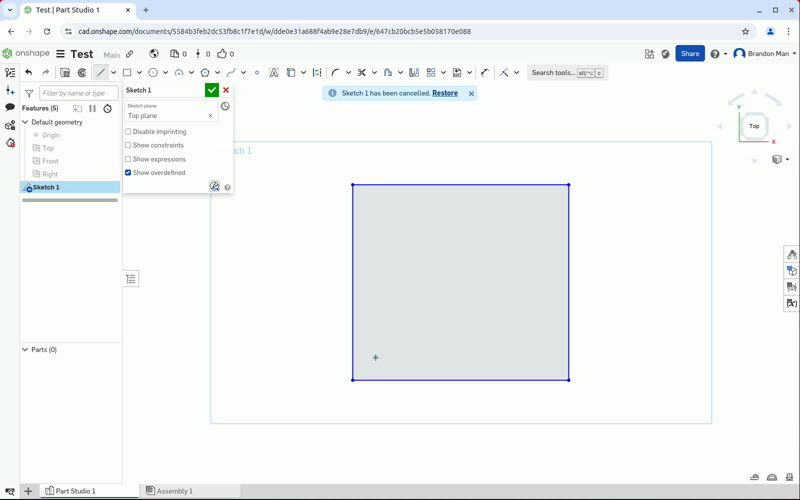
key_down(shift)
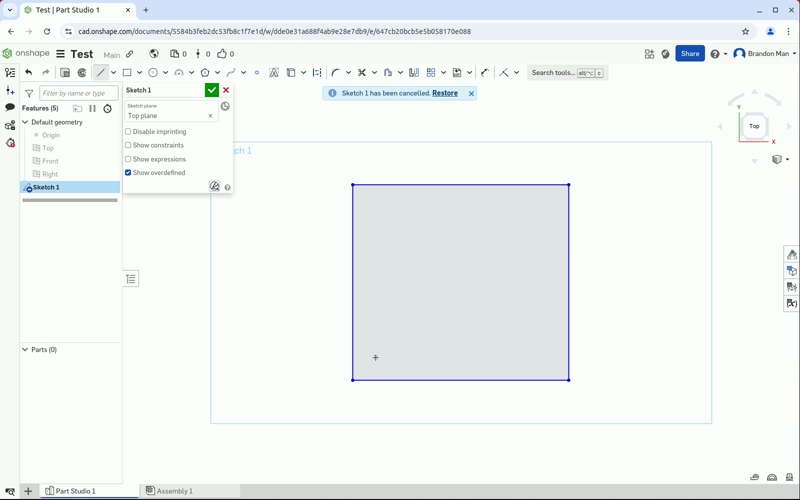
mouse_move(548, 357)
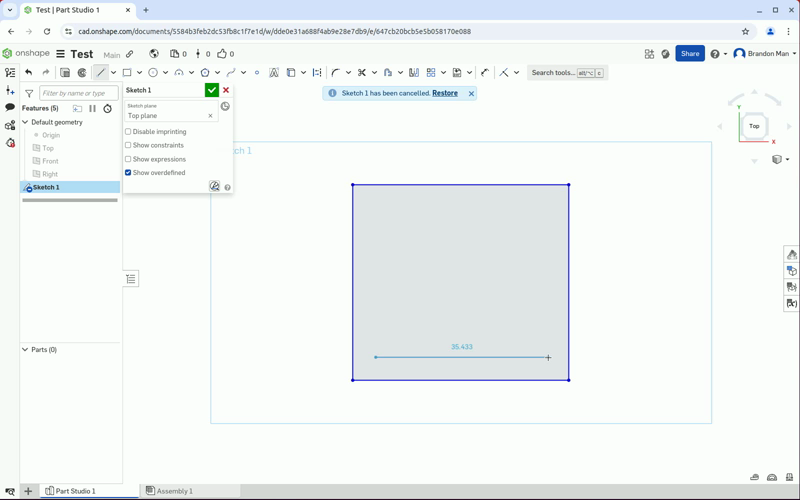
click(548, 357)
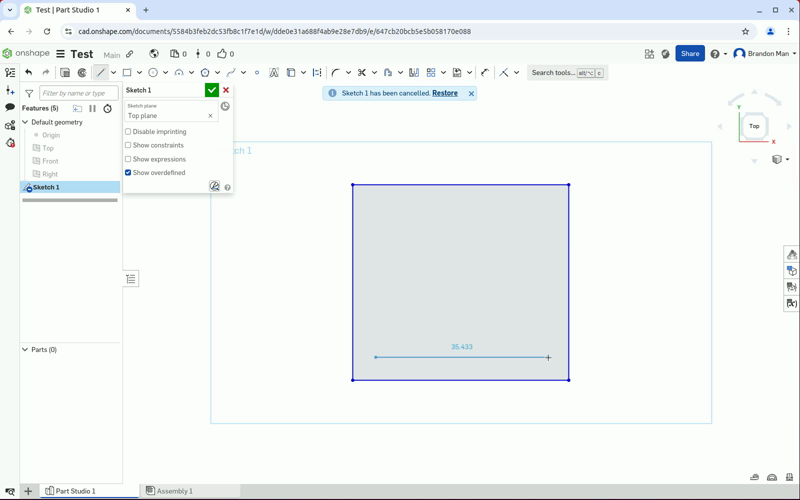
key_up(shift)
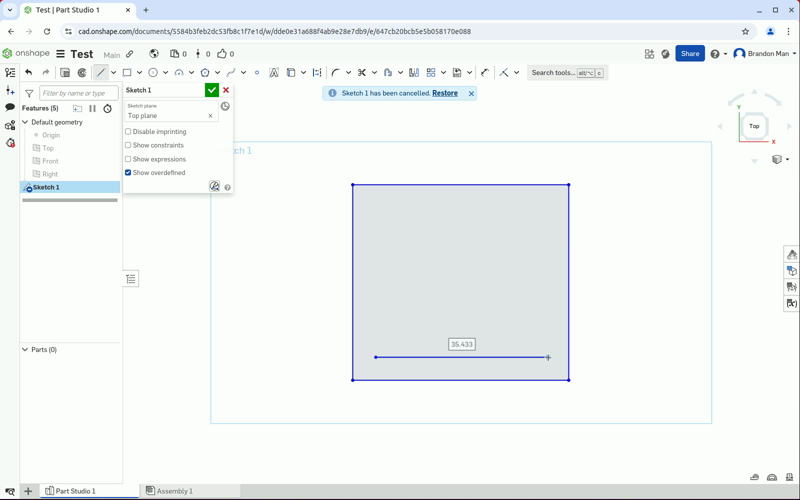
key_down(shift)
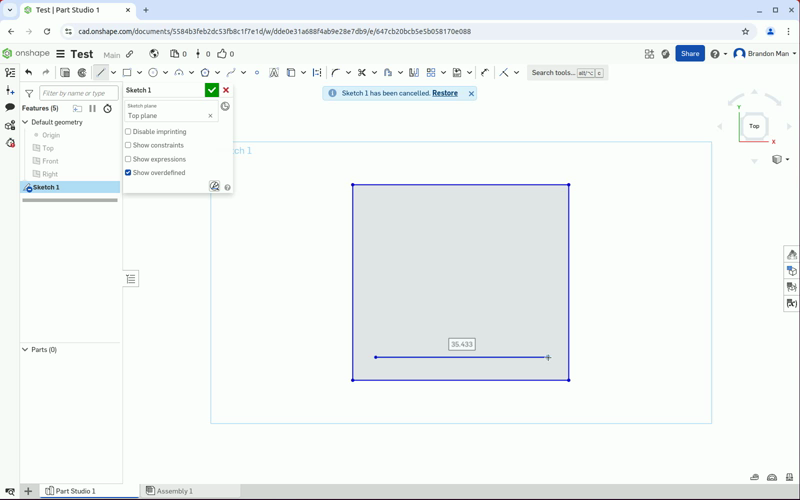
mouse_move(548, 207)
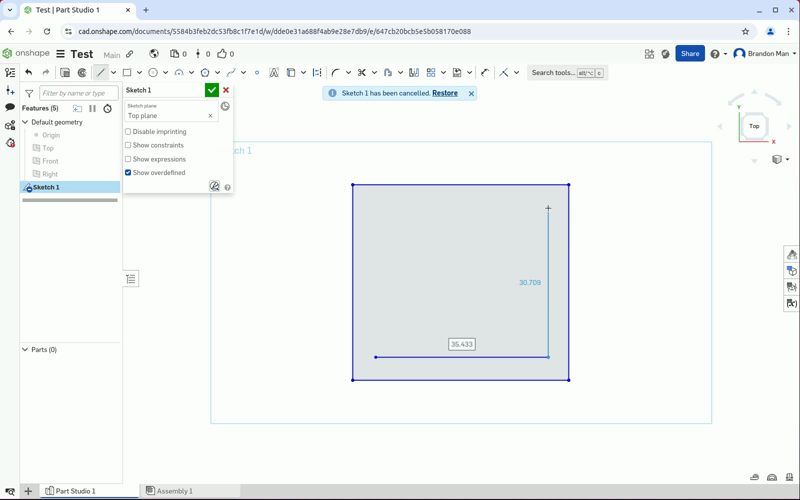
click(548, 207)
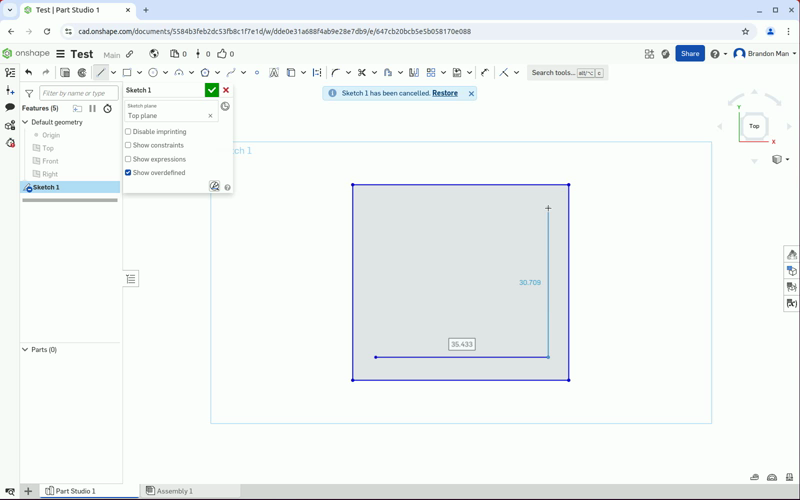
key_up(shift)
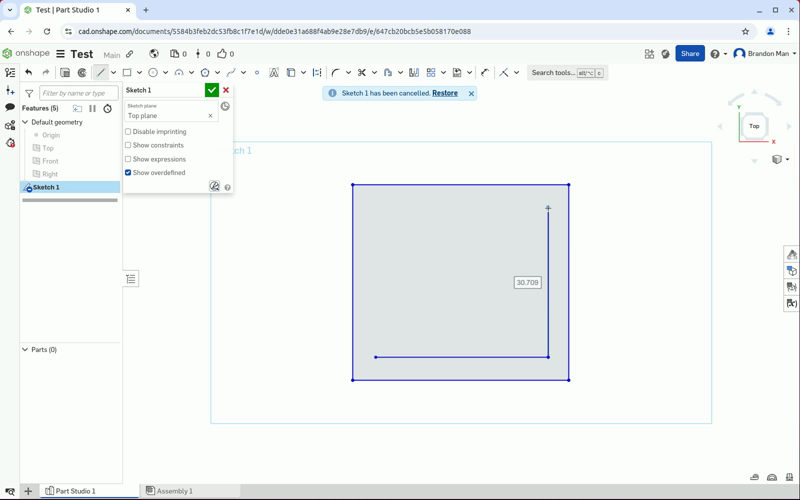
key_down(shift)
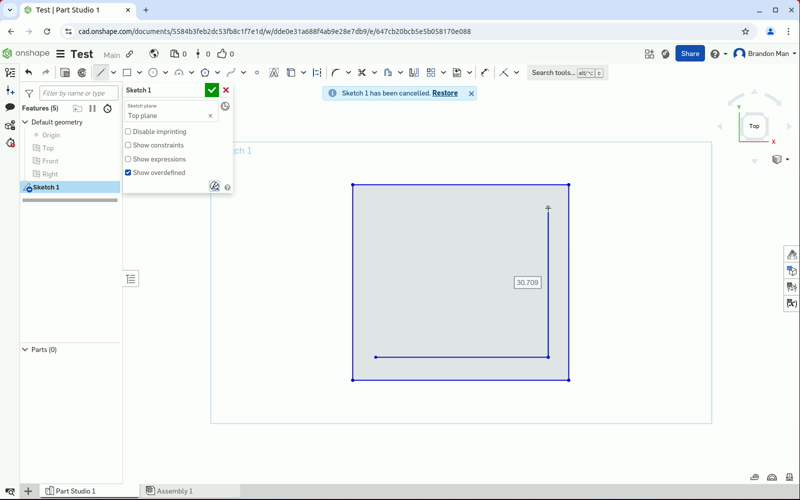
mouse_move(375, 207)
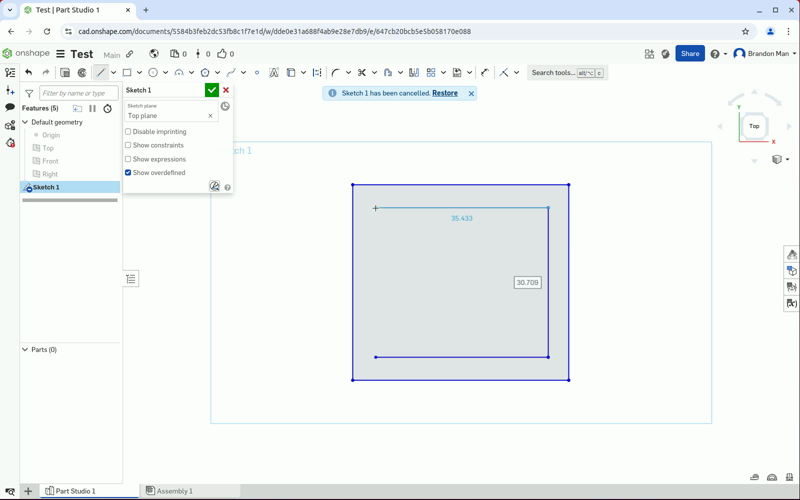
click(375, 207)
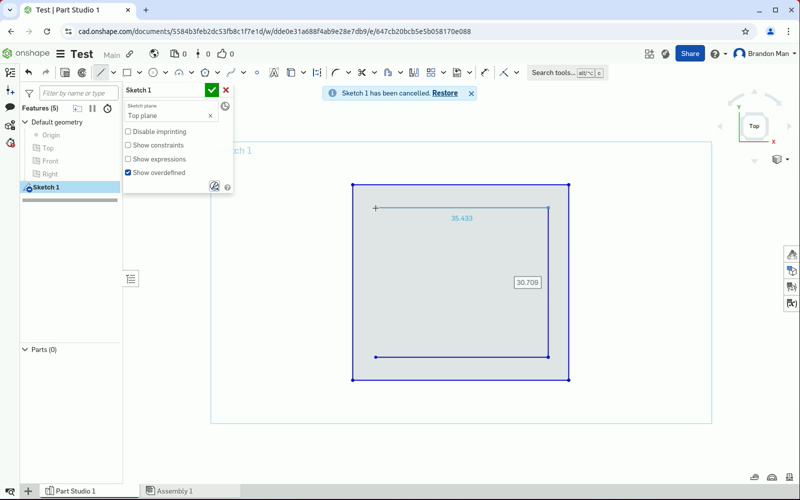
key_up(shift)
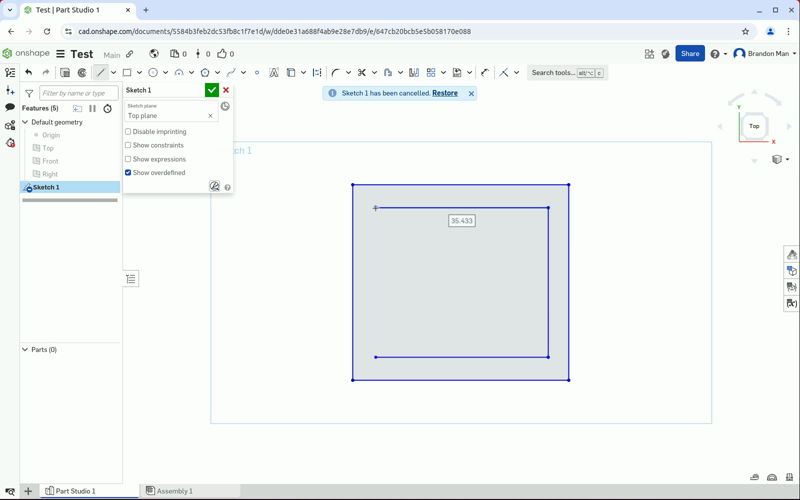
key_down(shift)
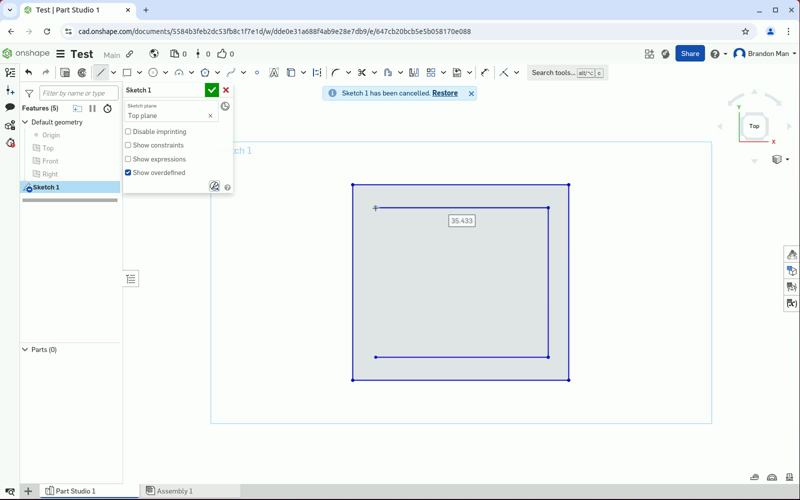
mouse_move(375, 357)
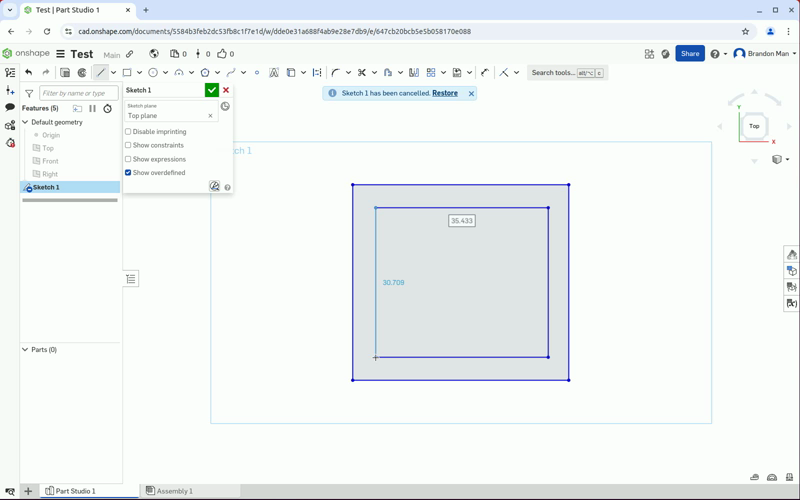
key_up(shift)
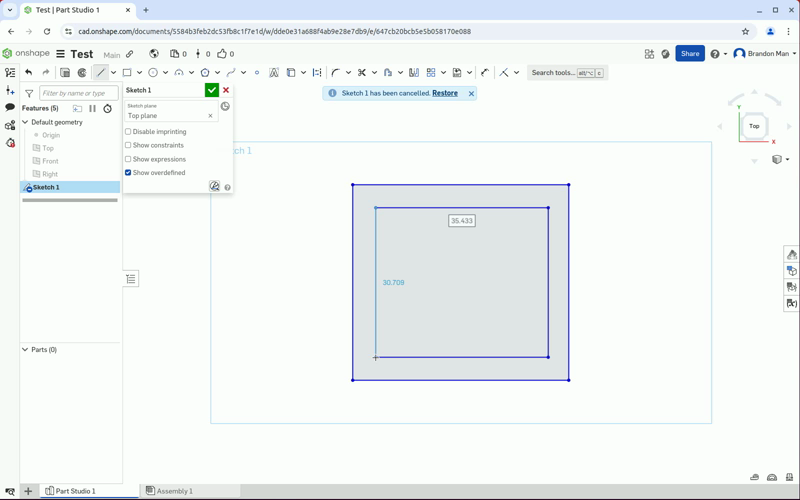
click(375, 357)
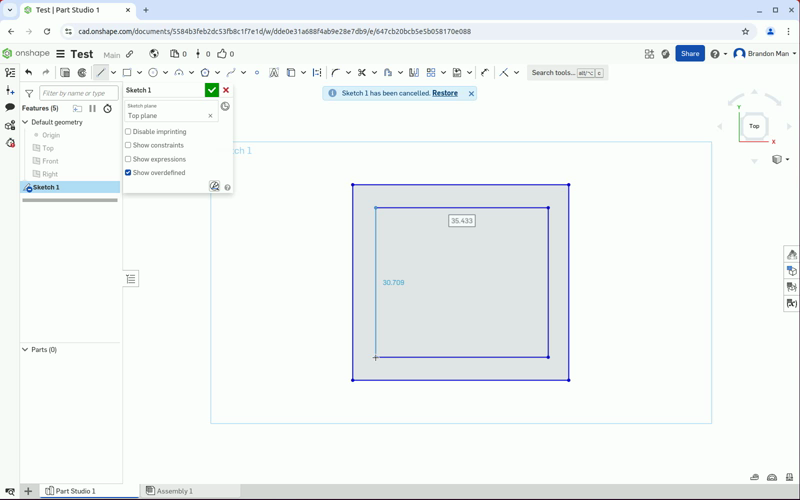
key(esc)
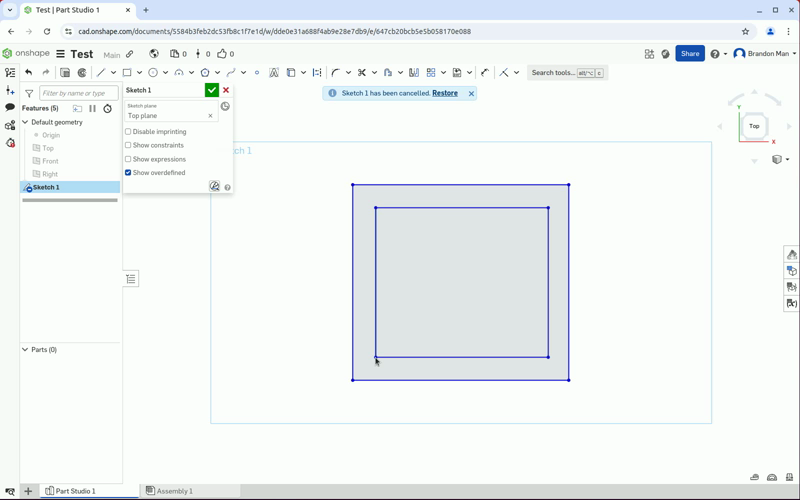
mouse_move(519, 369)
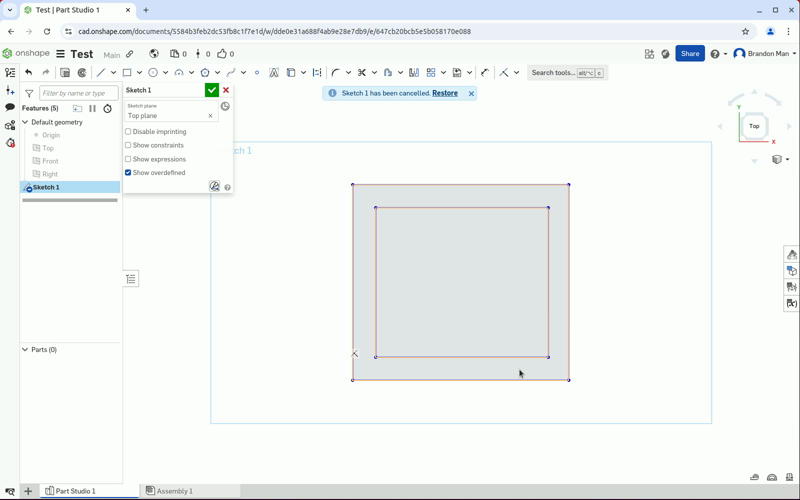
click(519, 369)
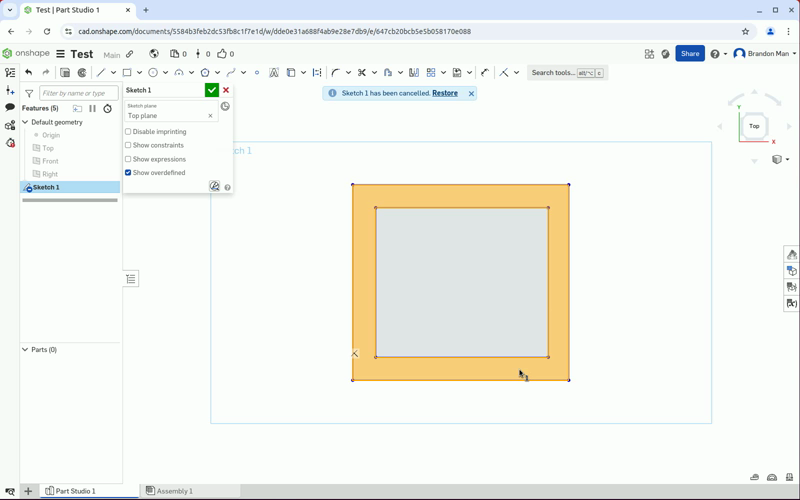
mouse_move(73, 352)
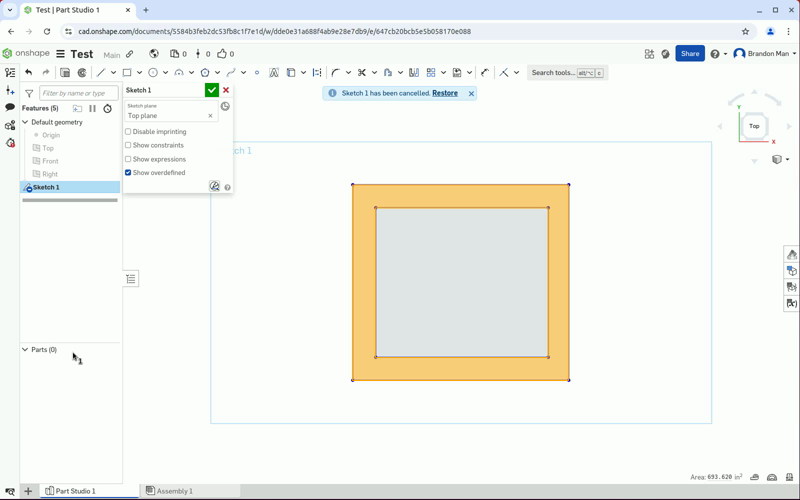
key(shift+y)
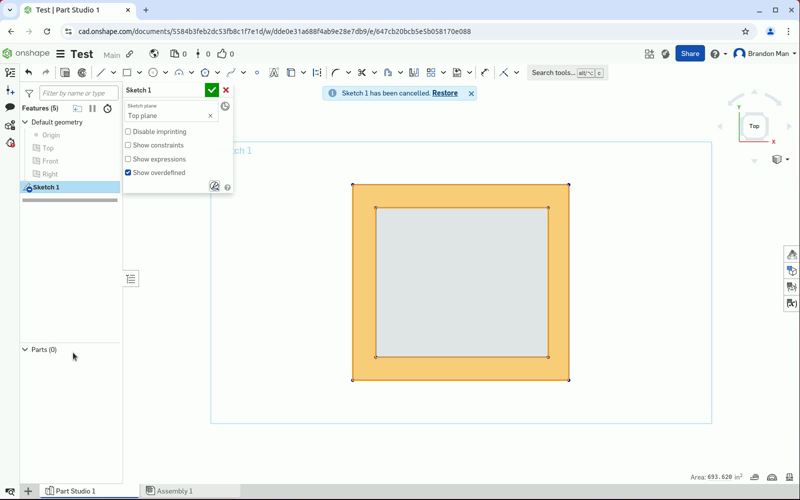
key(shift+e)
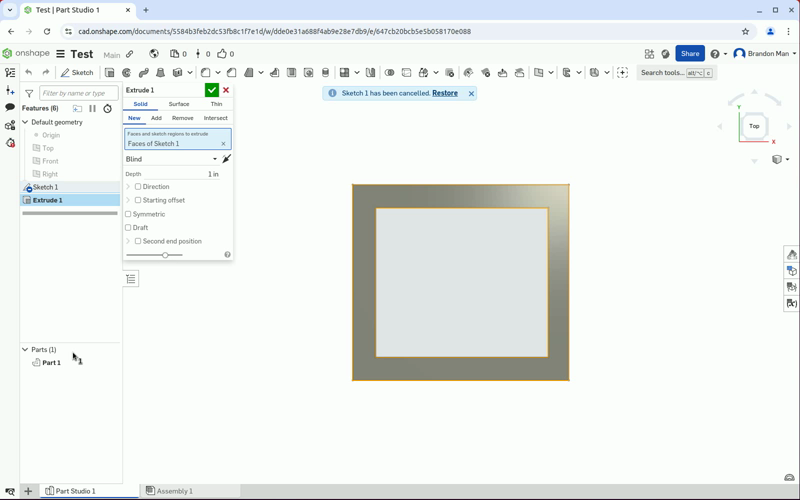
mouse_move(143, 106)
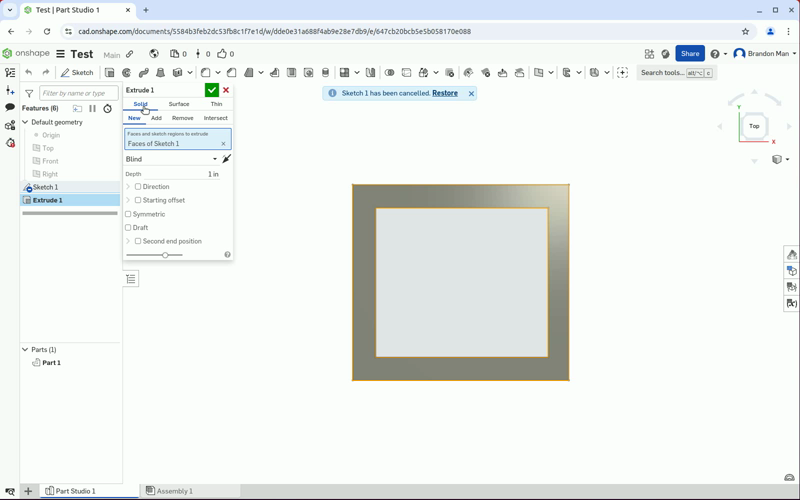
click(143, 106)
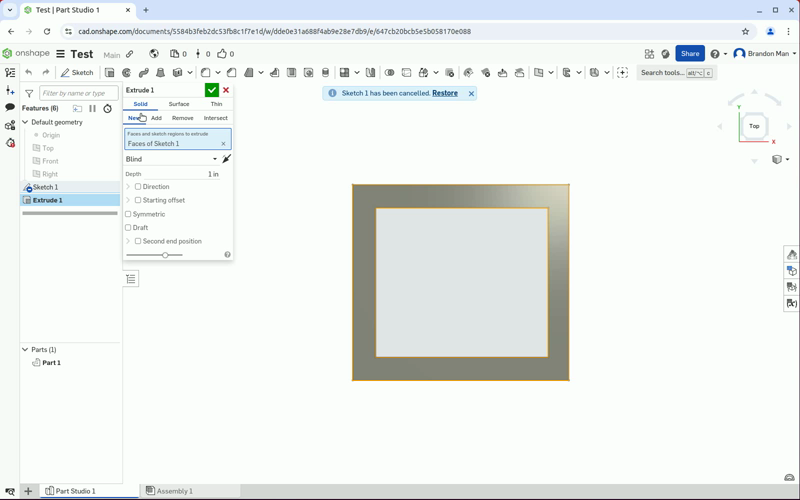
mouse_move(137, 120)
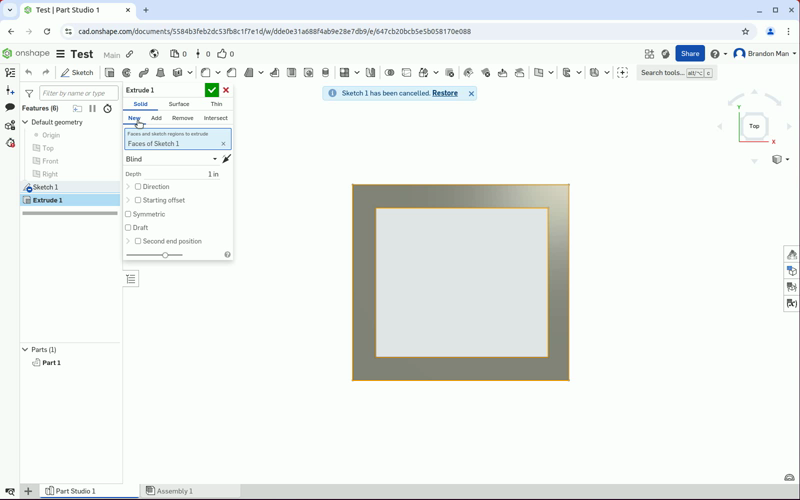
click(137, 120)
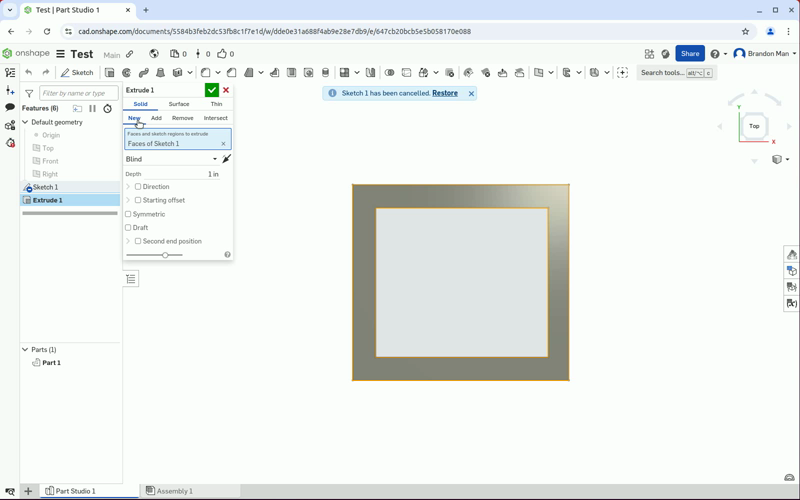
key(tab, 4)
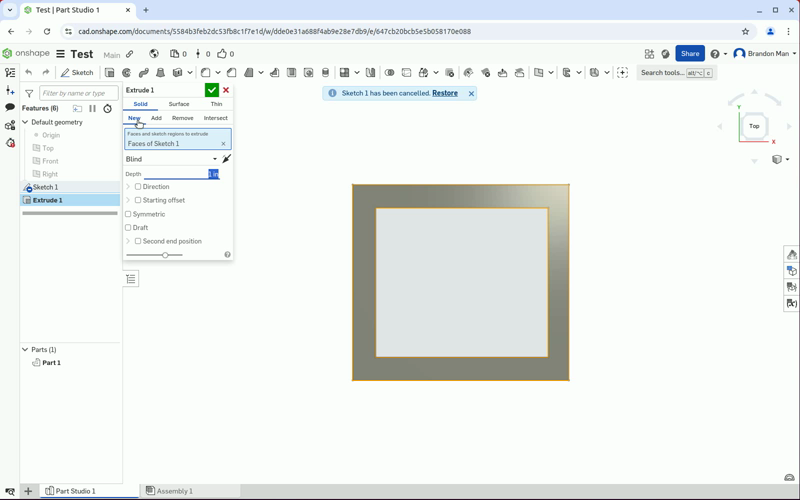
text(23.108)
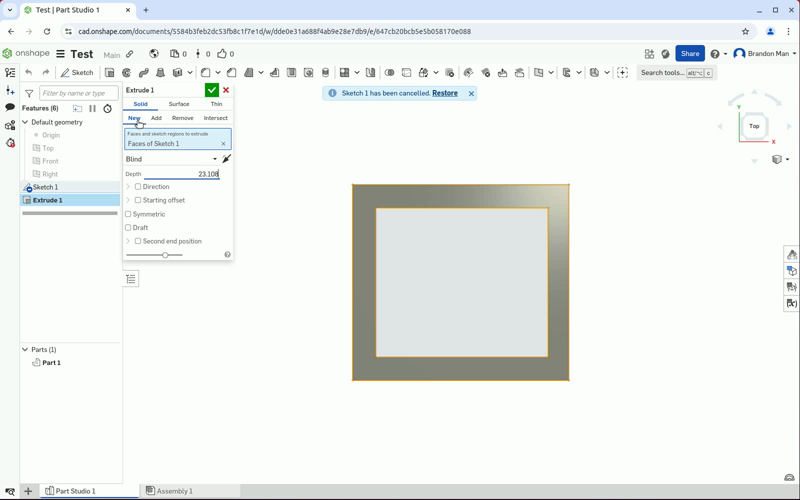
key(enter)
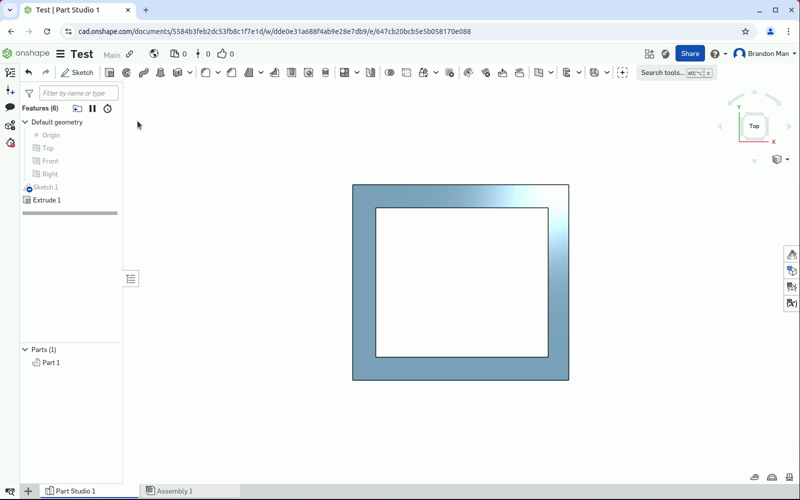
key(shift+h)
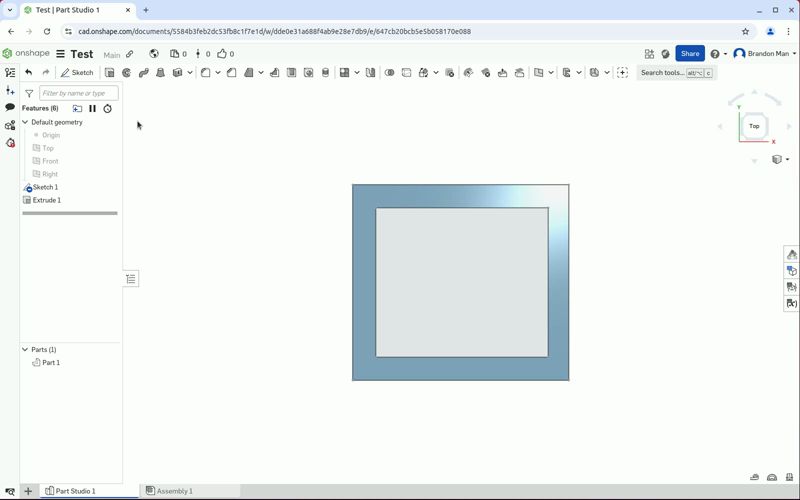
key(shift+h)
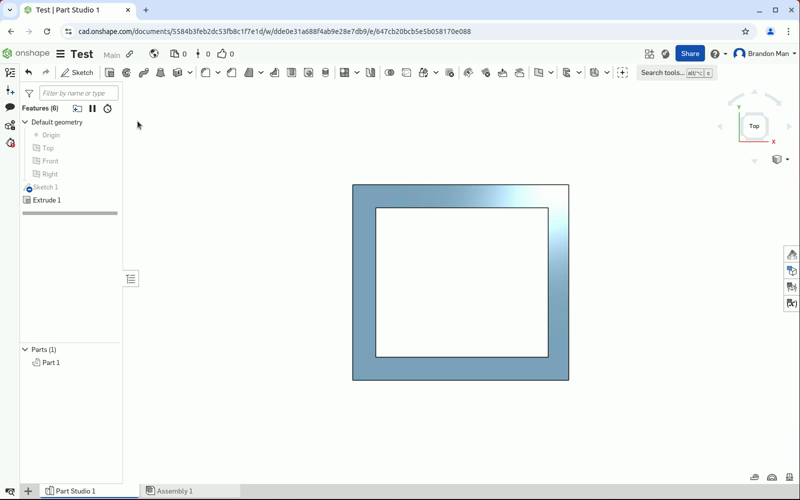
mouse_move(73, 189)
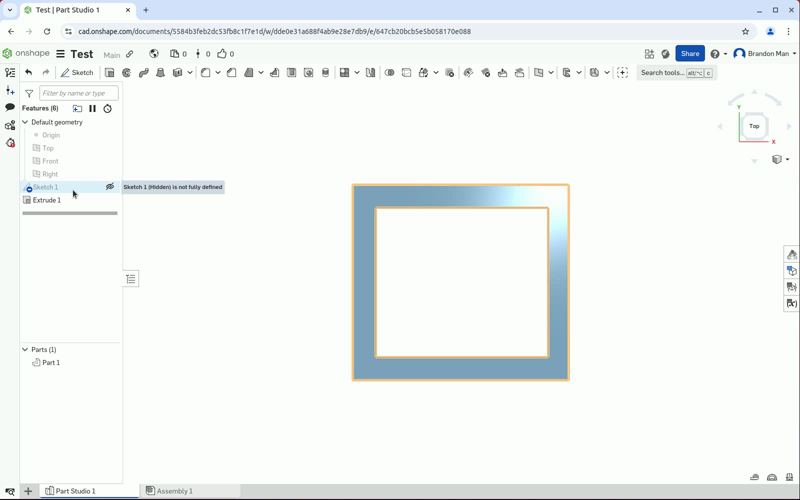
click(73, 189)
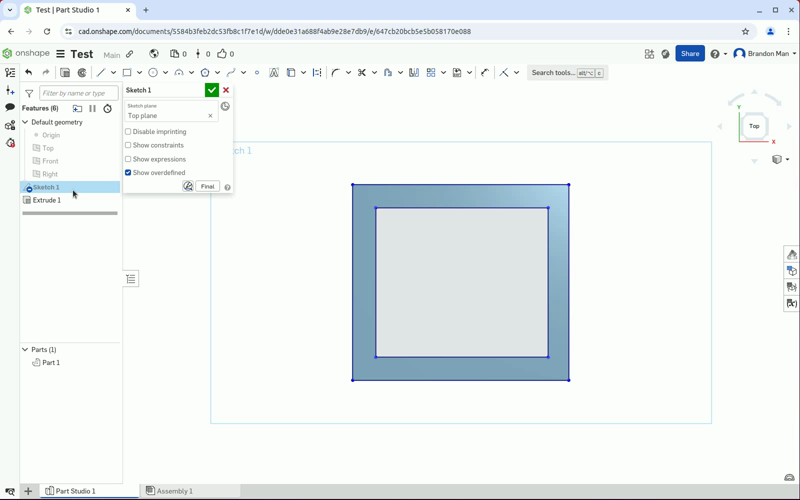
mouse_move(229, 92)
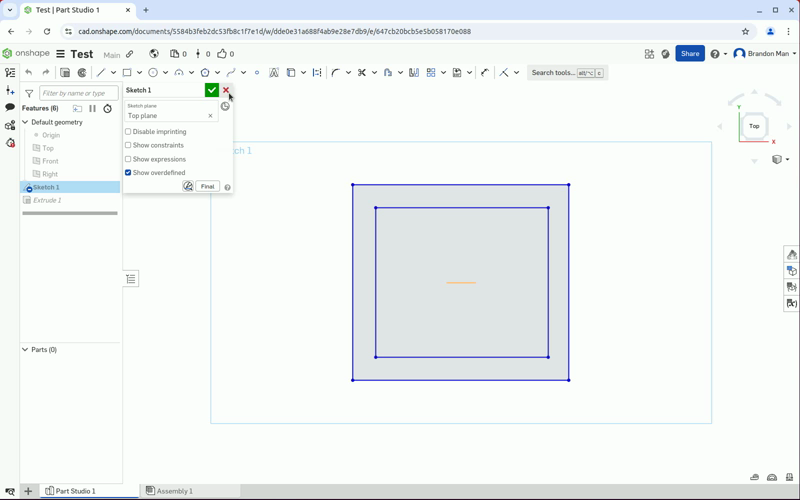
click(229, 92)
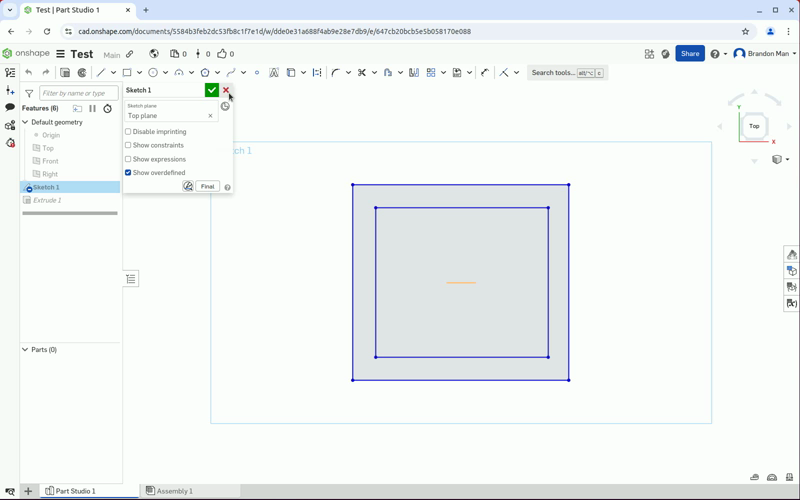
key(shift+s)
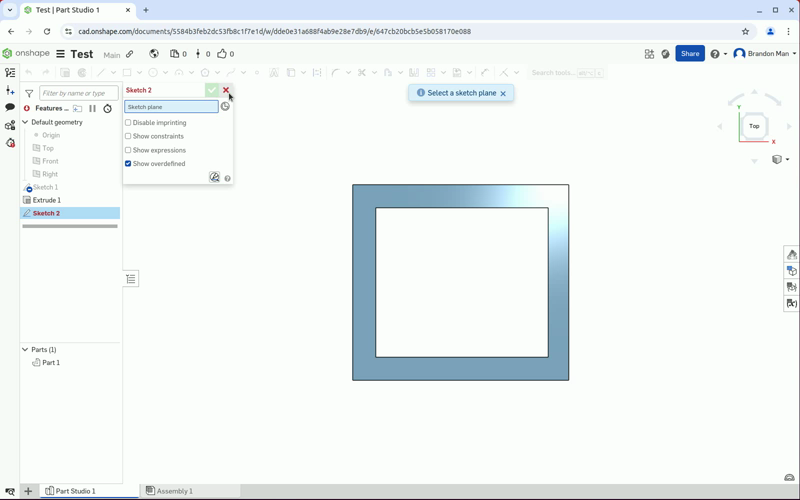
mouse_move(73, 150)
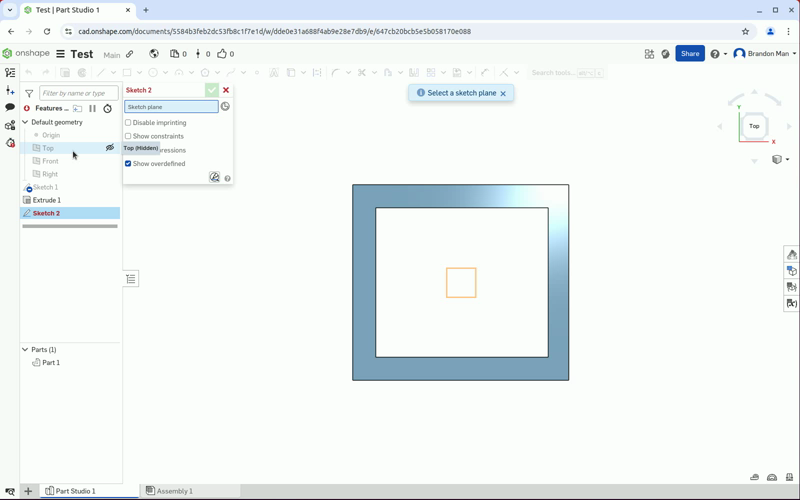
click(73, 150)
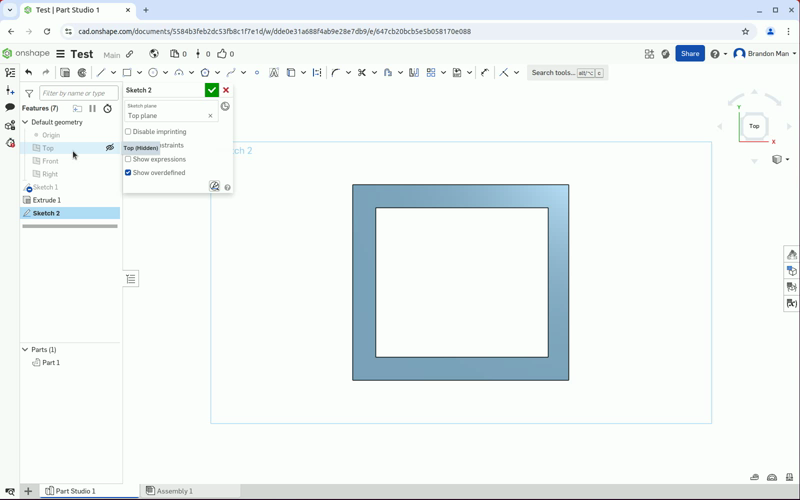
mouse_move(73, 352)
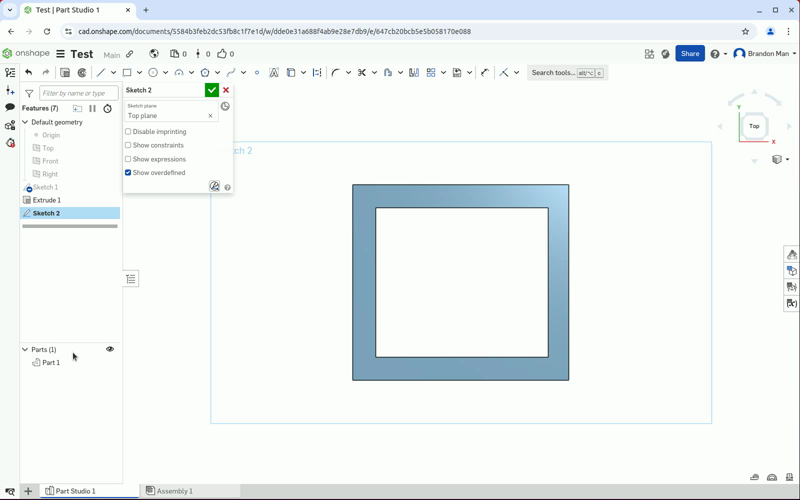
key(y)
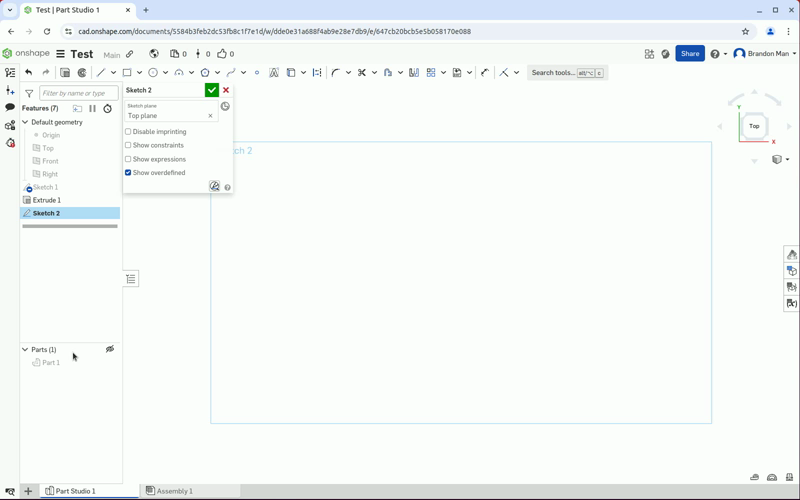
key(l)
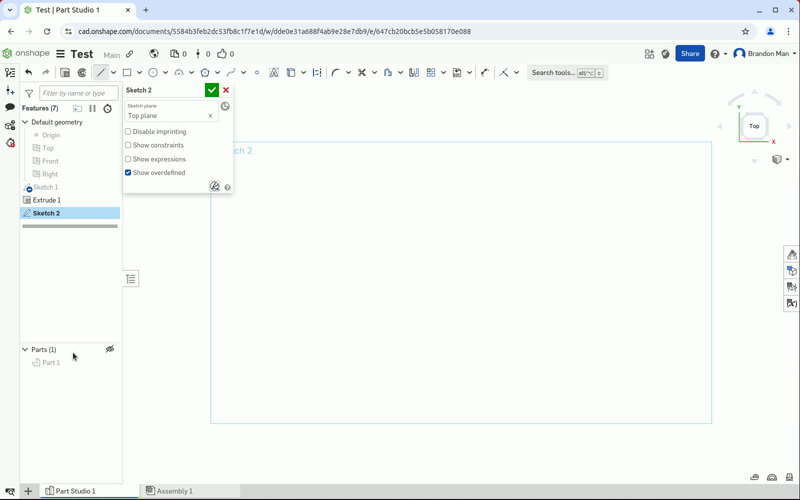
key_down(shift)
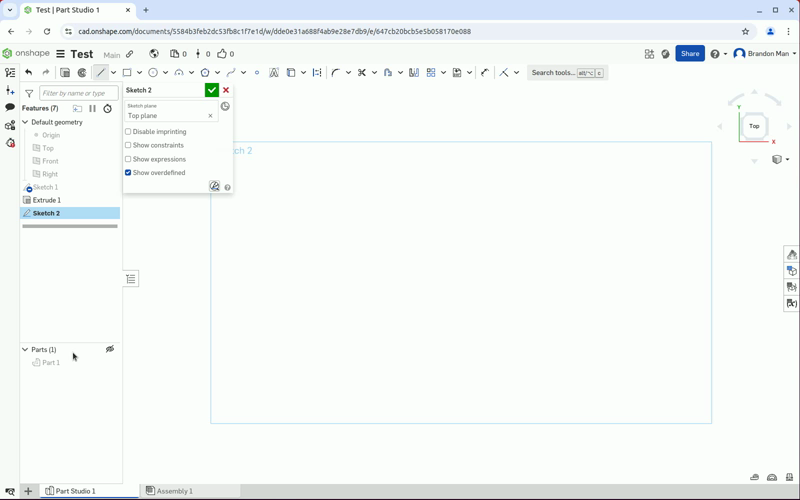
mouse_move(374, 359)
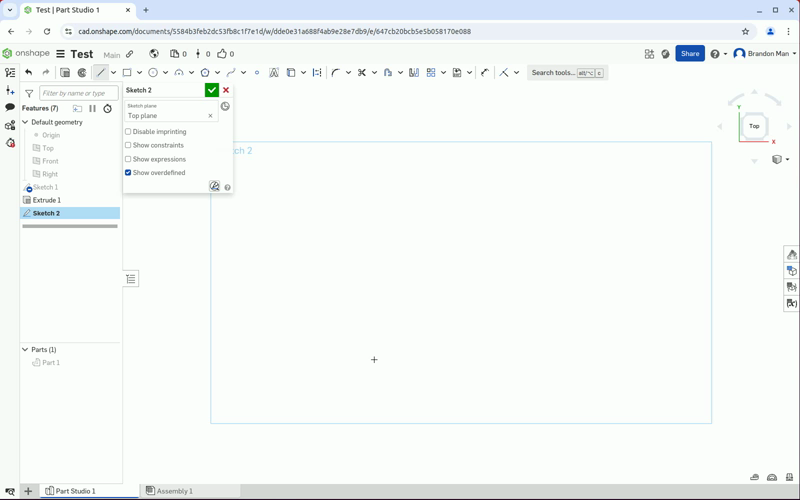
click(374, 359)
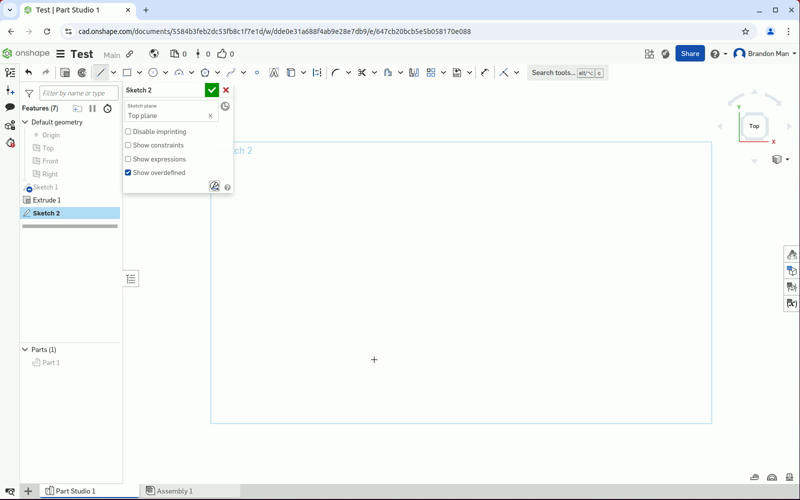
key_up(shift)
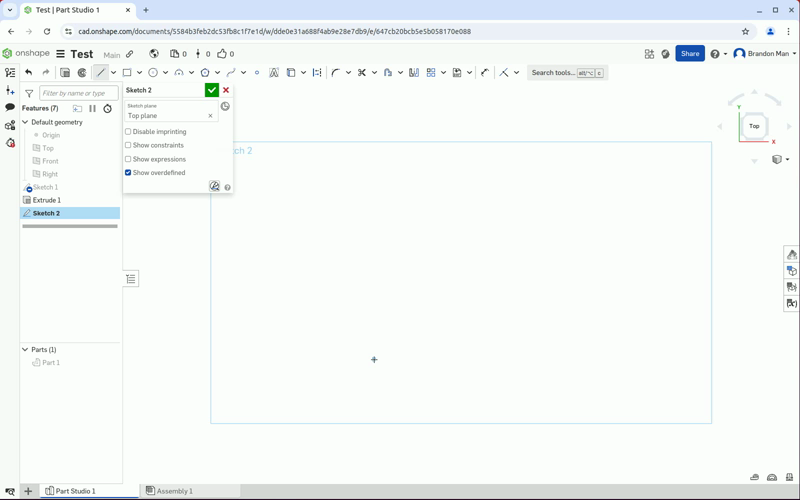
key_down(shift)
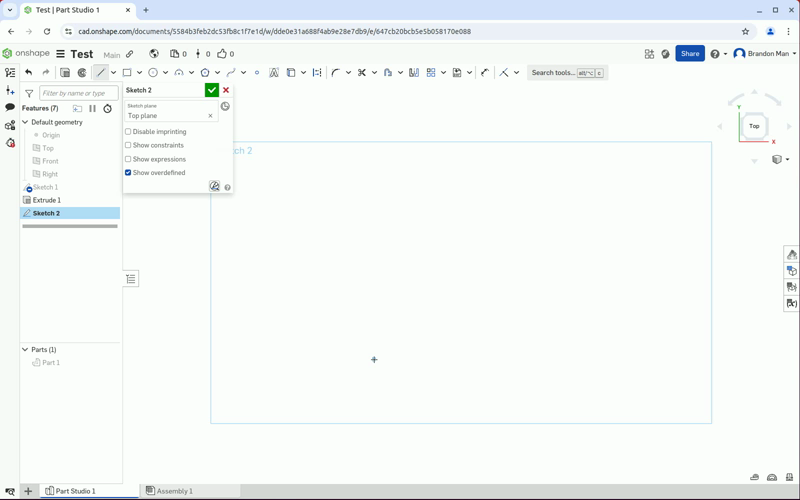
mouse_move(546, 359)
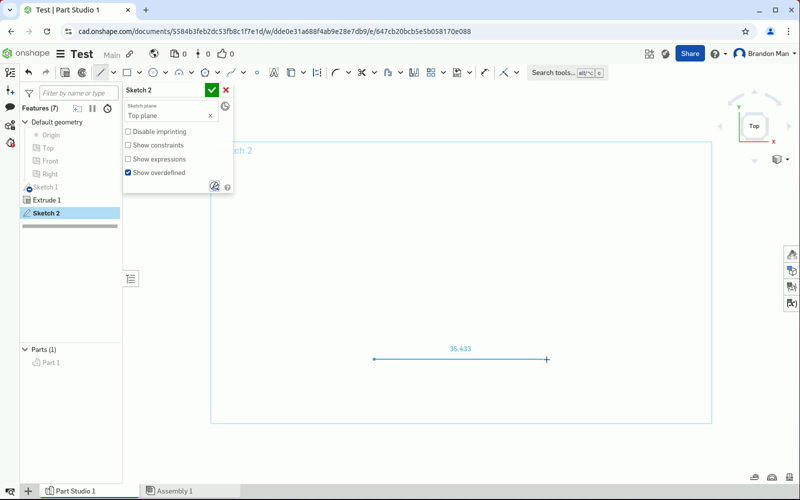
click(546, 359)
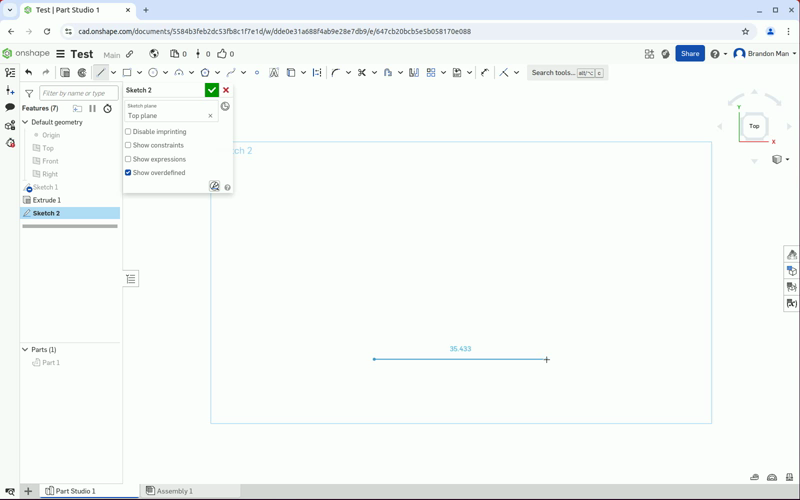
key_up(shift)
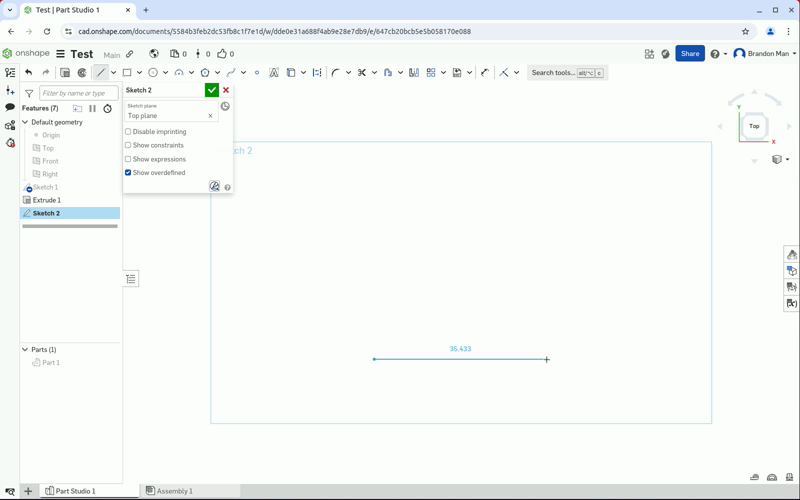
key_down(shift)
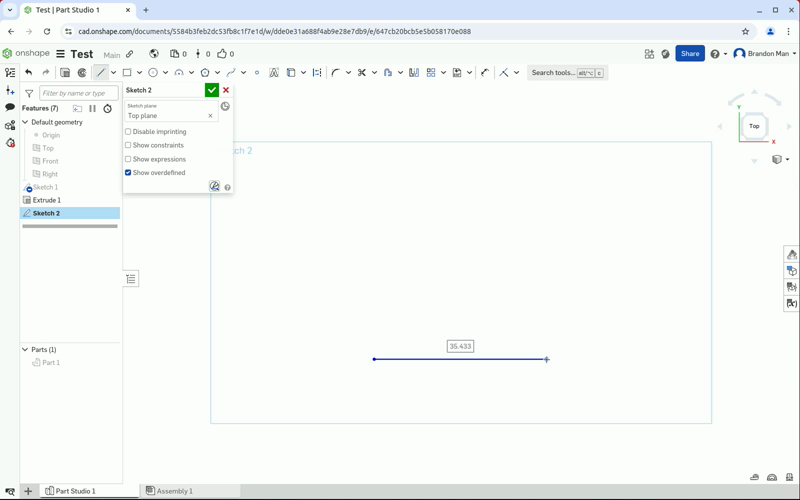
mouse_move(546, 208)
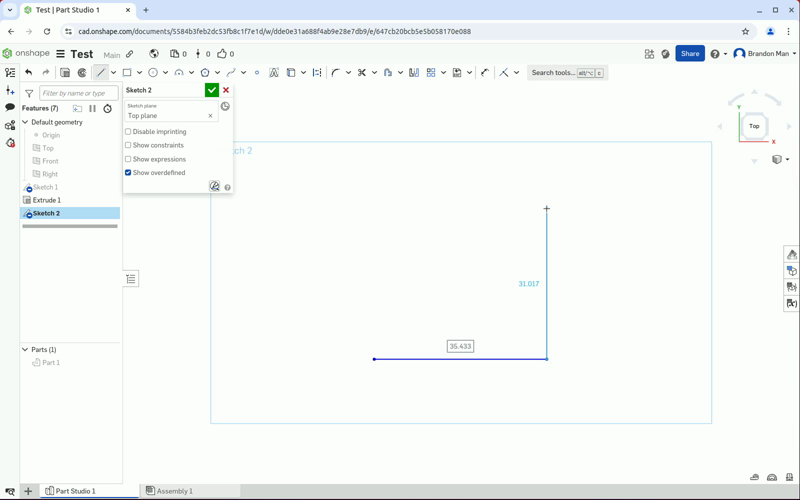
click(546, 208)
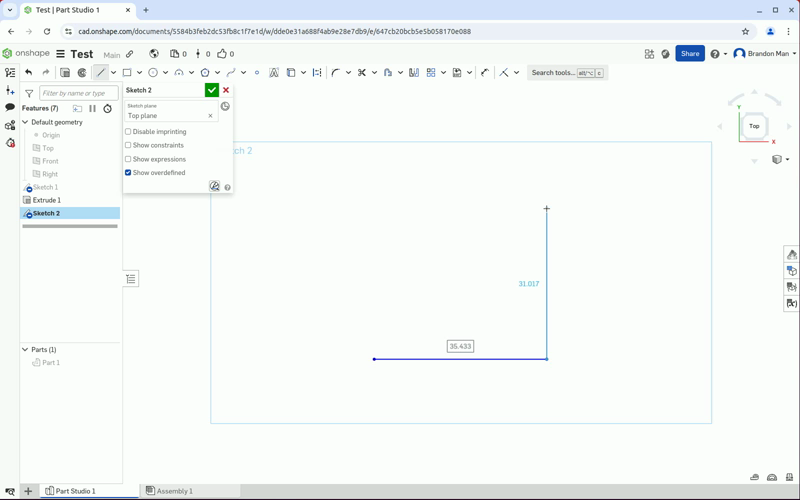
key_up(shift)
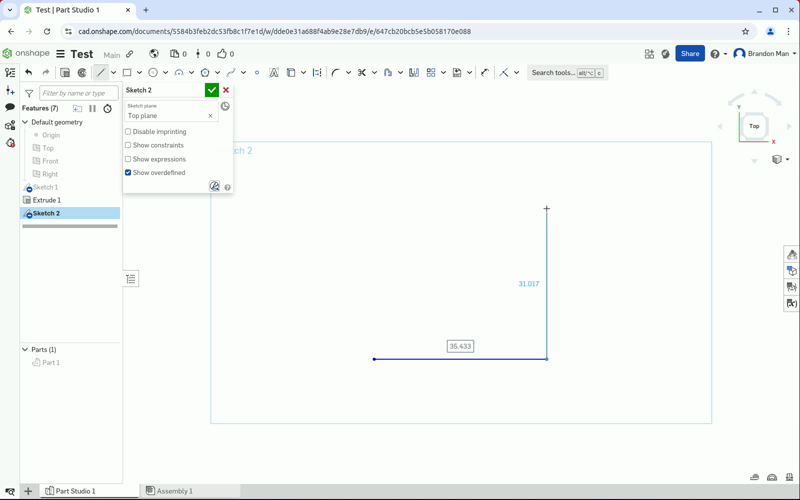
key_down(shift)
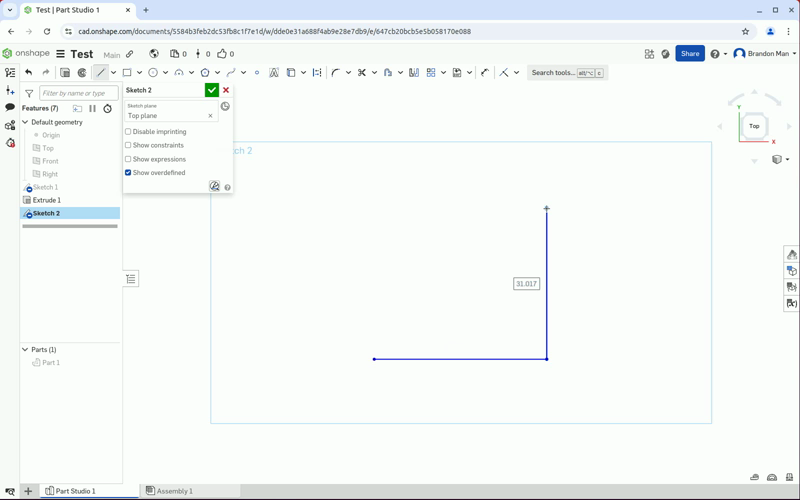
mouse_move(374, 208)
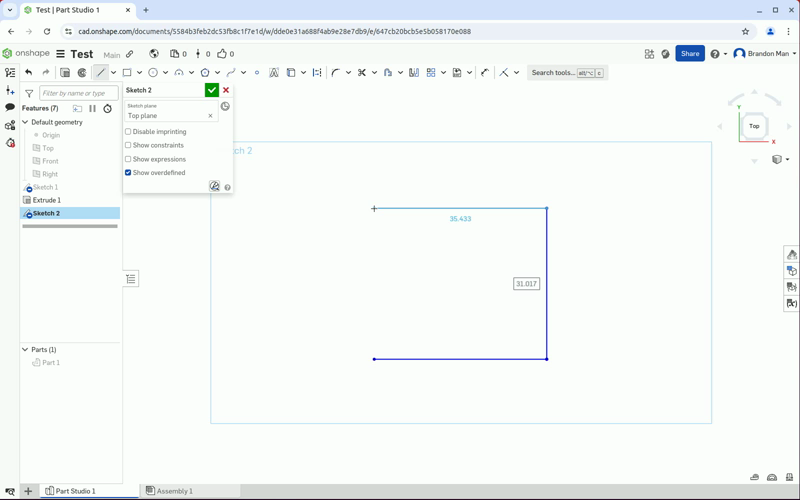
click(374, 208)
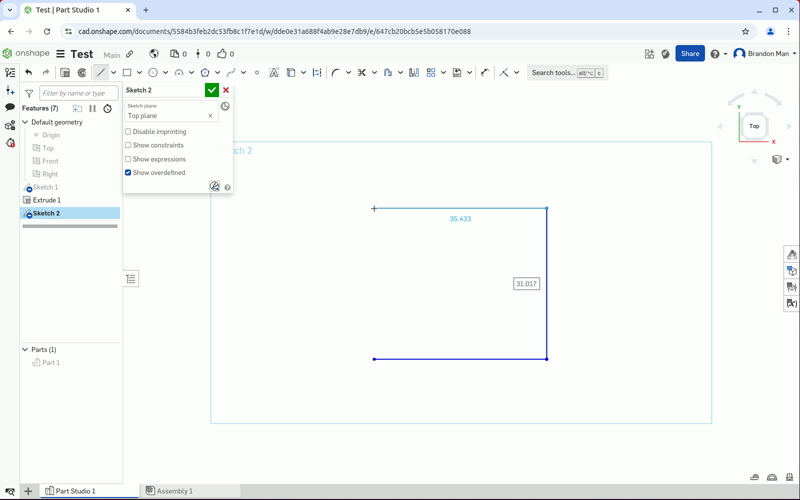
key_up(shift)
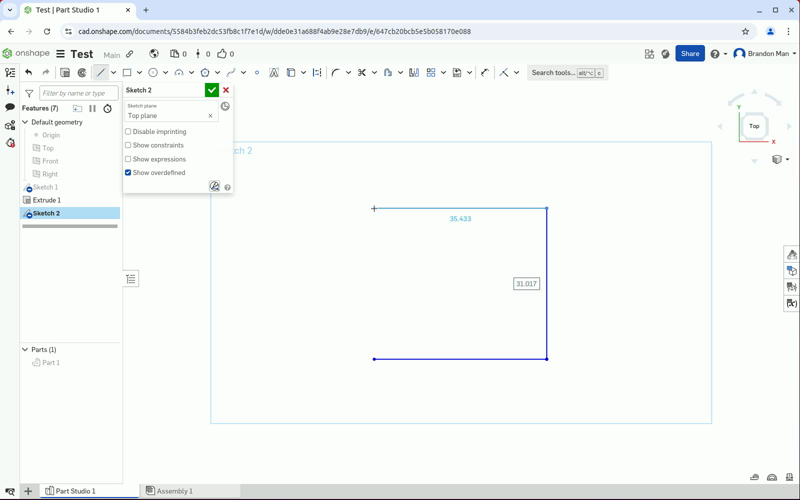
key_down(shift)
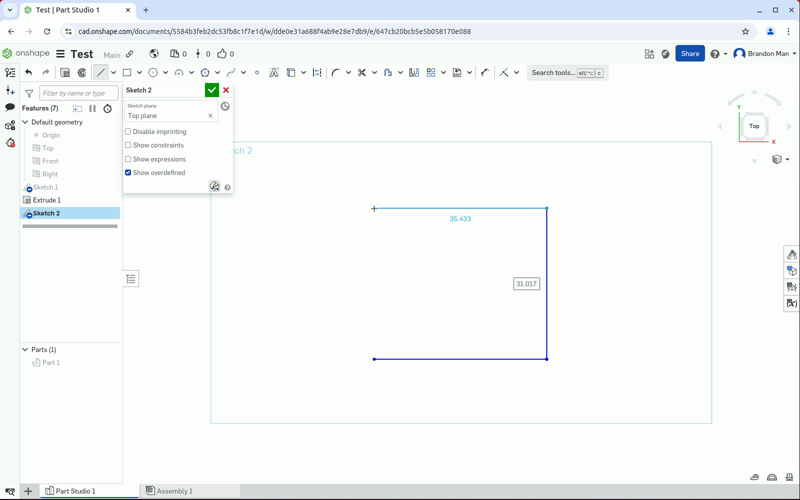
mouse_move(374, 359)
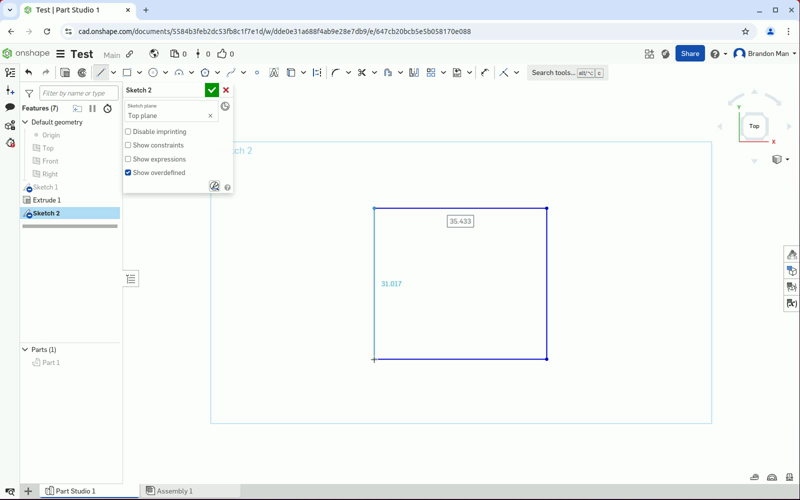
key_up(shift)
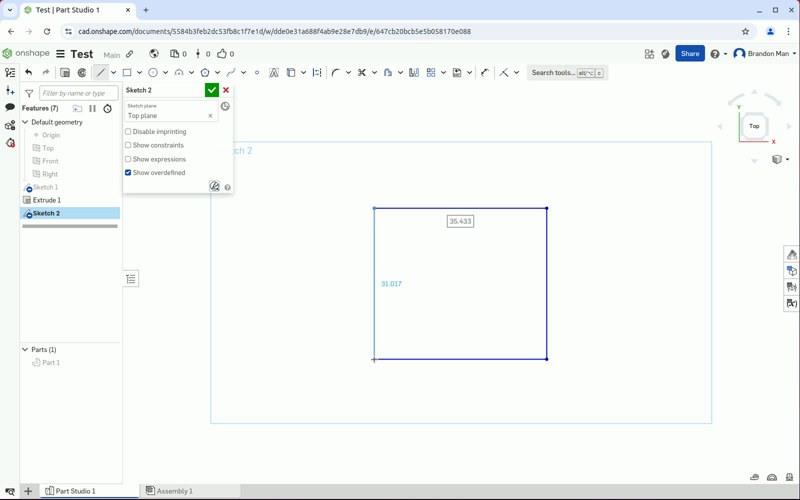
click(374, 359)
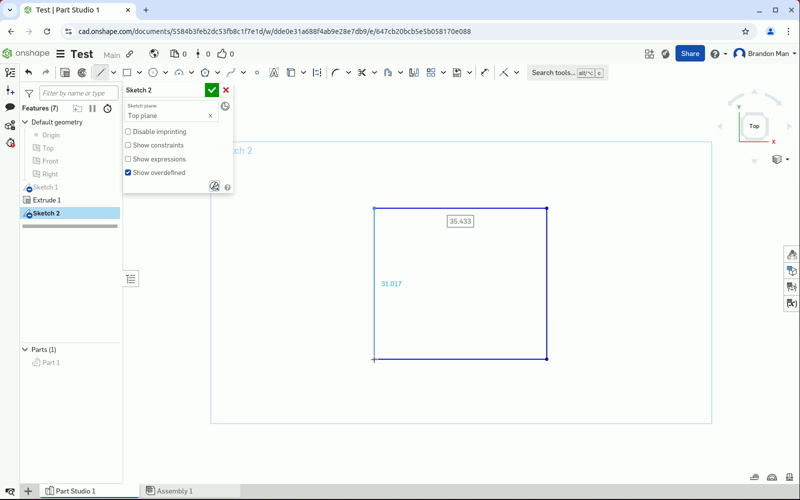
key(esc)
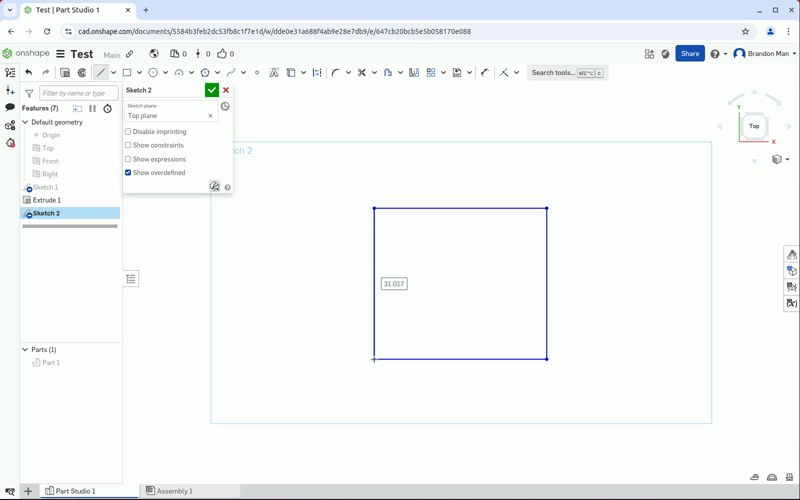
mouse_move(455, 298)
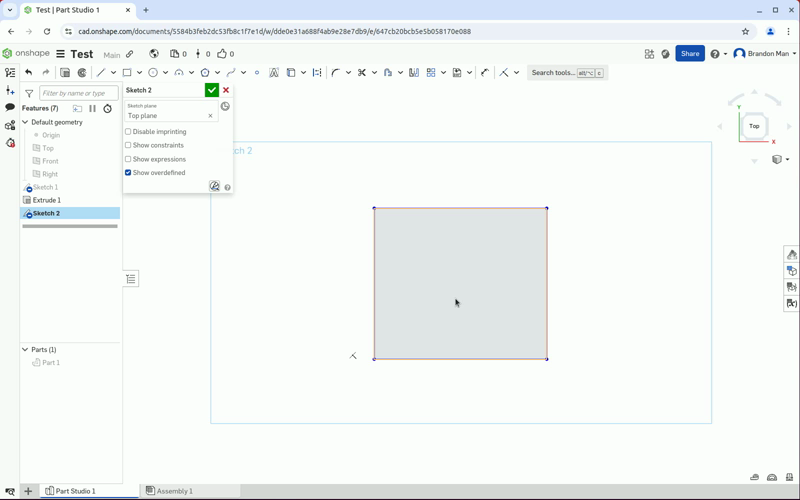
click(455, 298)
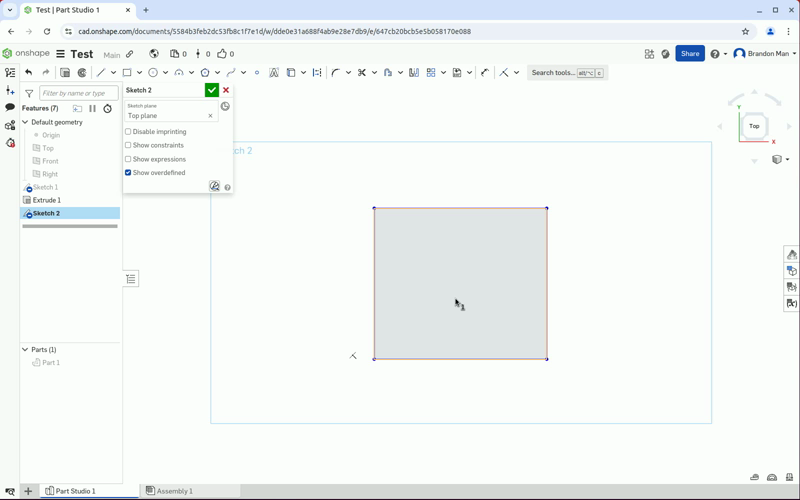
mouse_move(73, 352)
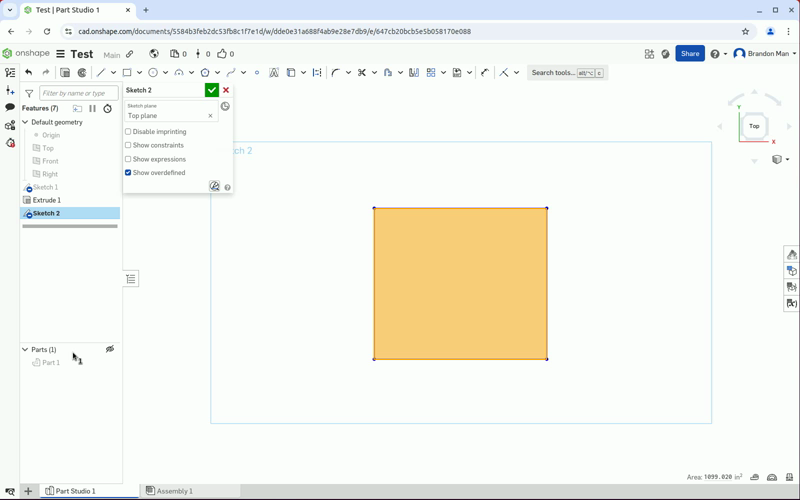
key(shift+y)
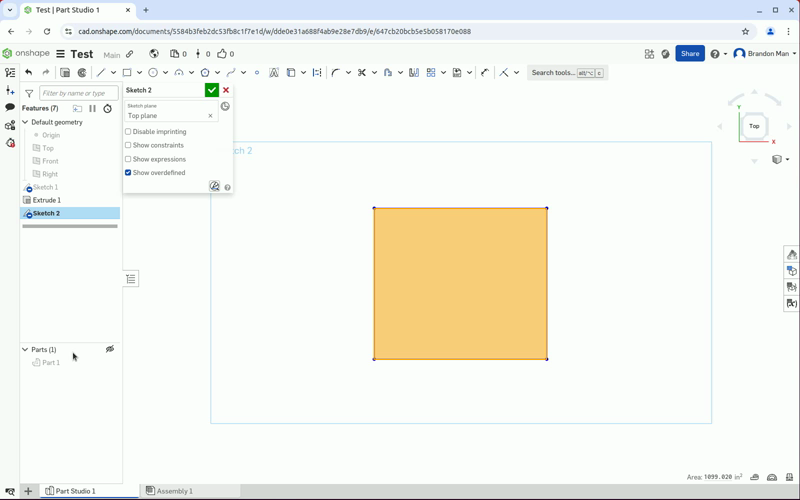
key(shift+e)
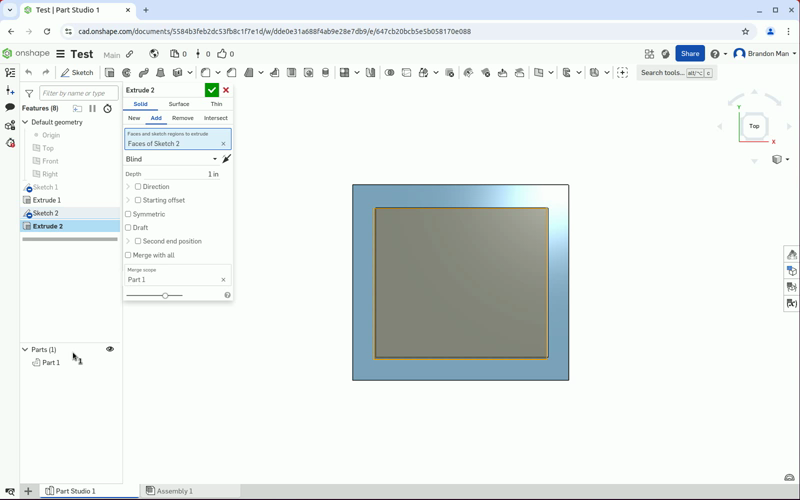
mouse_move(143, 106)
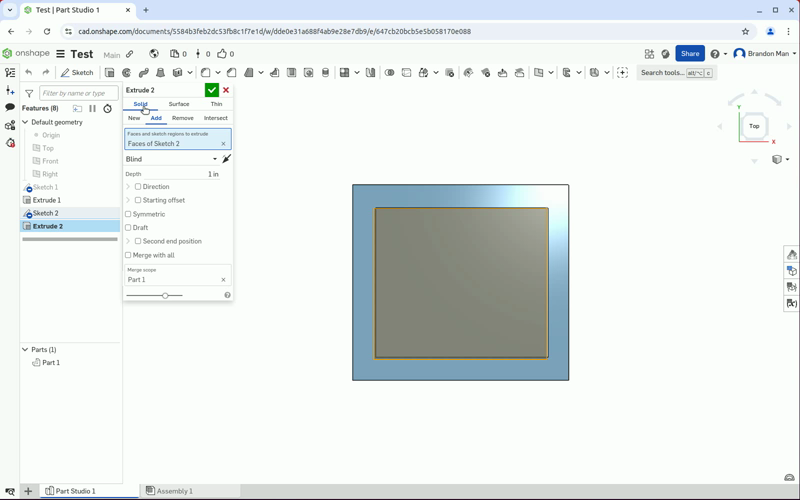
click(143, 106)
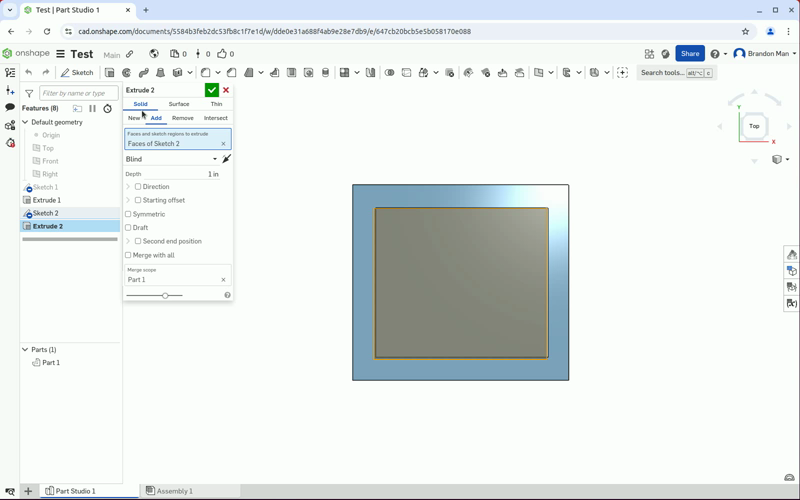
mouse_move(137, 120)
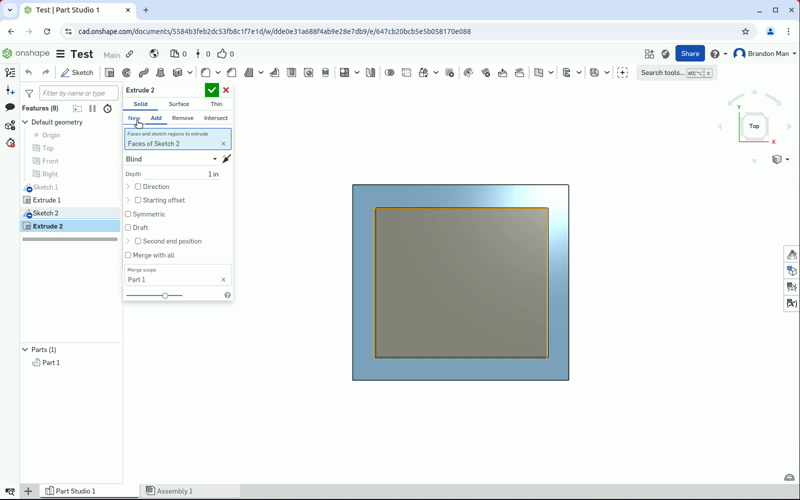
click(137, 120)
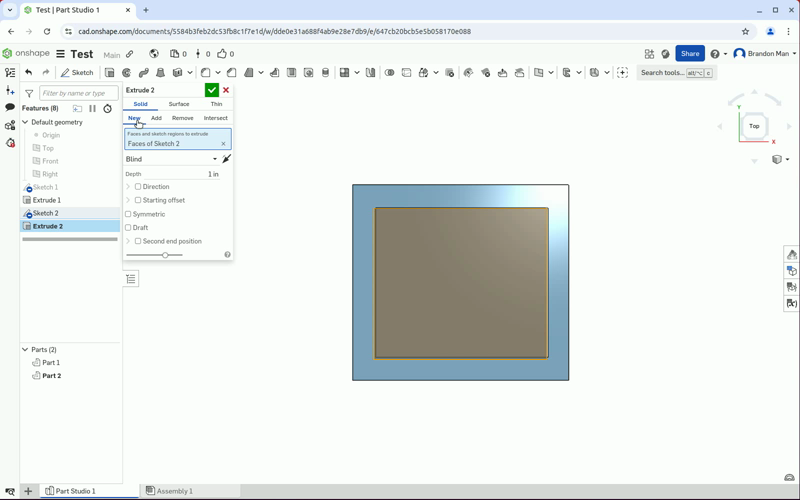
key(tab, 4)
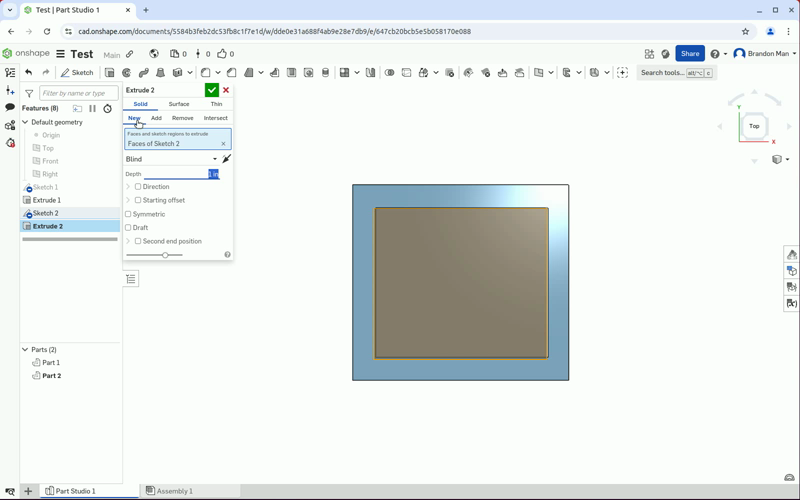
text(7.221)
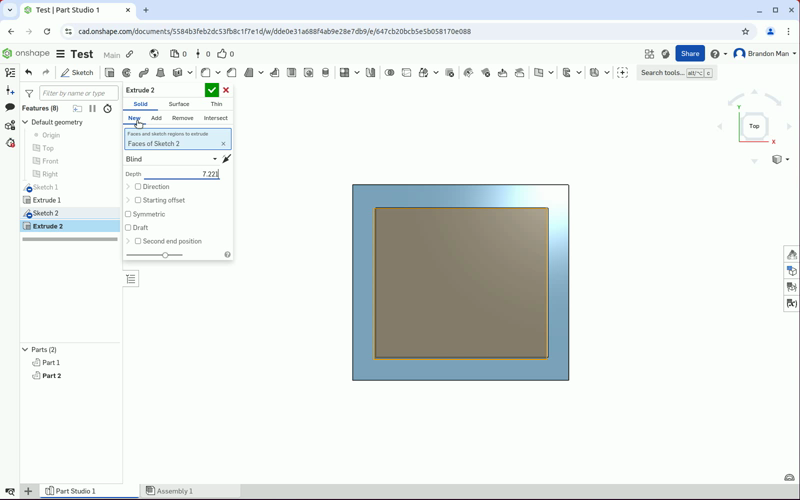
key(enter)
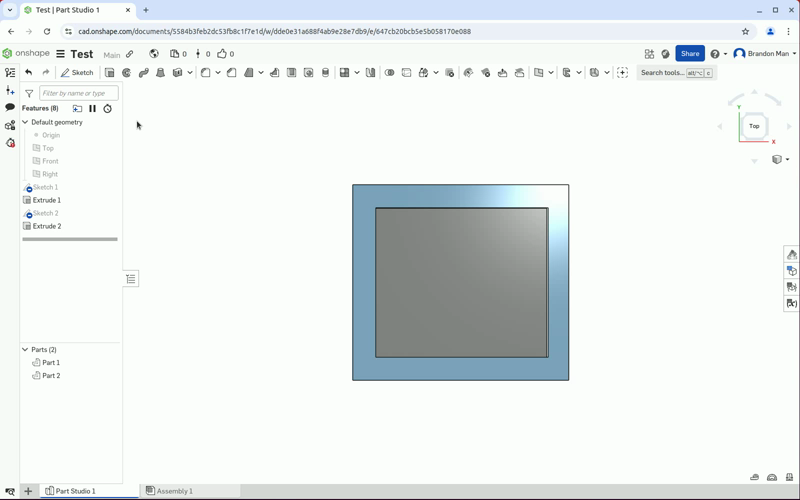
key(shift+h)
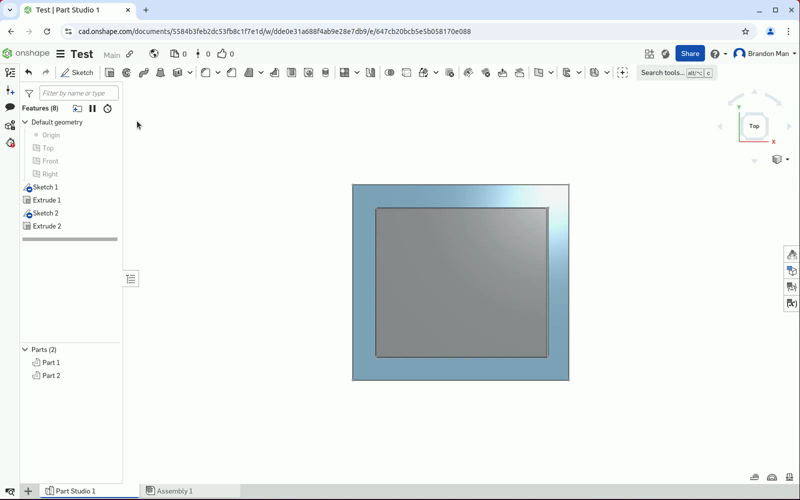
key(shift+h)
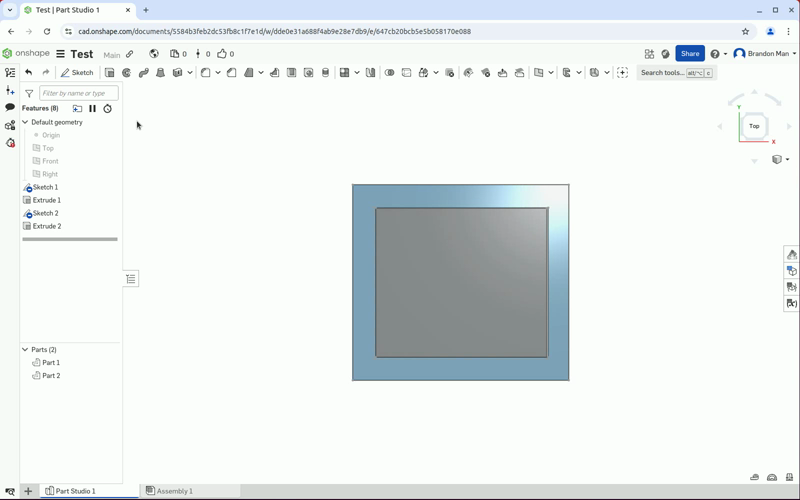
key(shift+7)
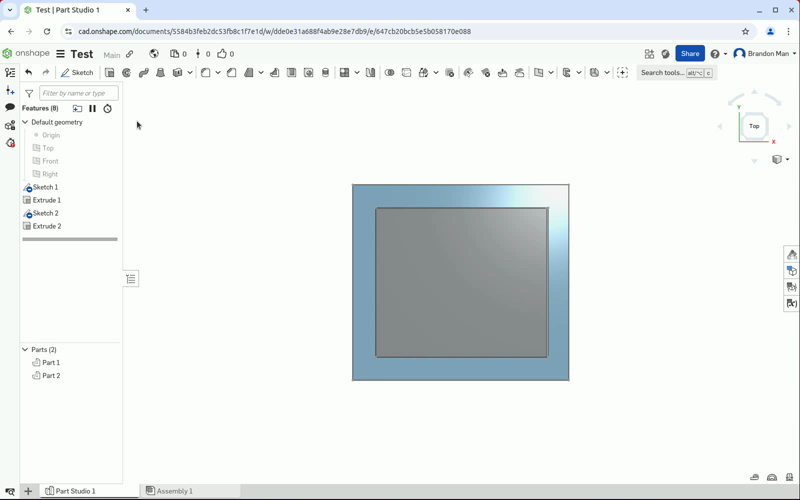
key(up, 3)
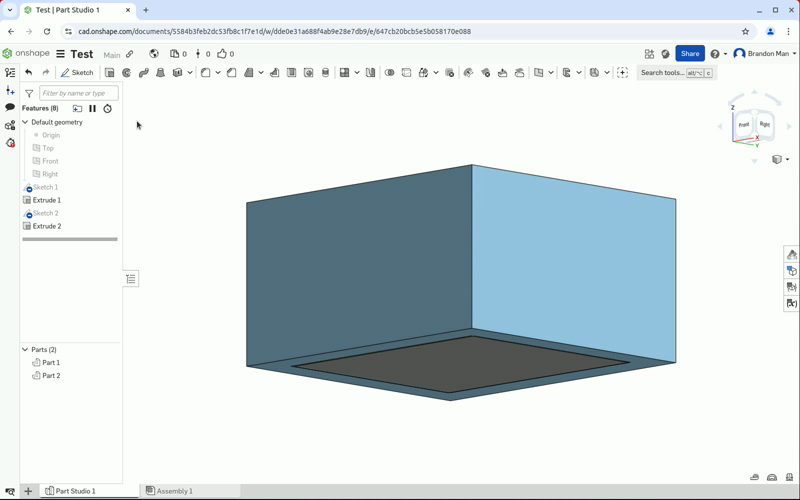
key(left, 3)
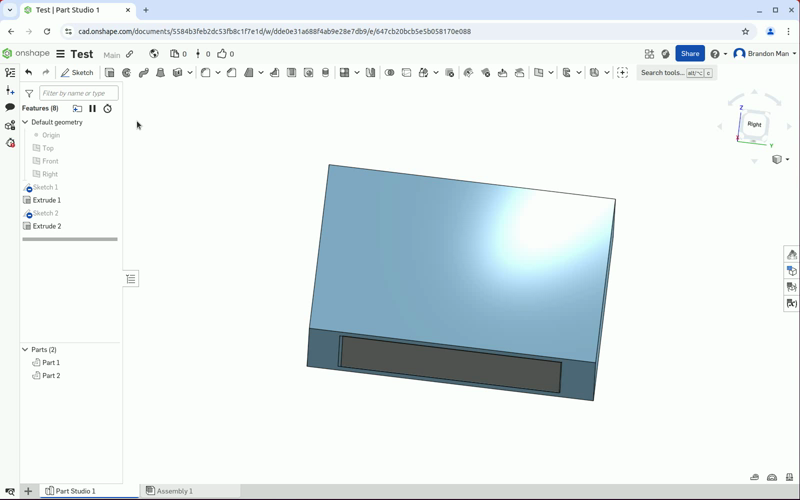
key(right, 3)
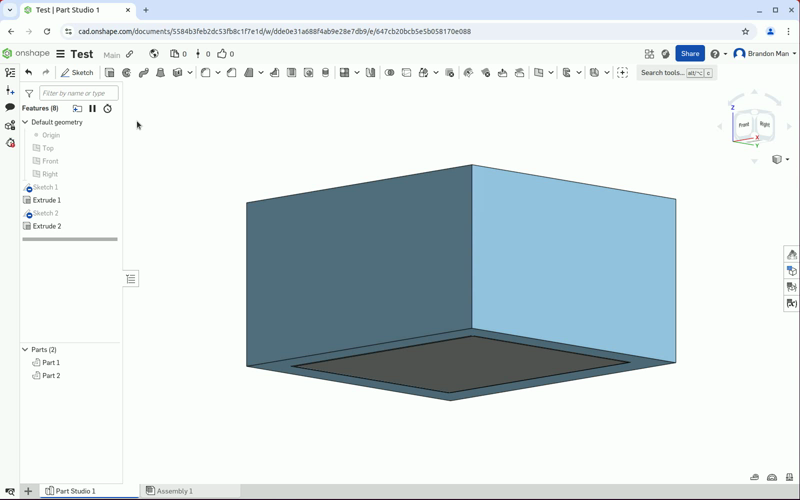
key(down, 3)
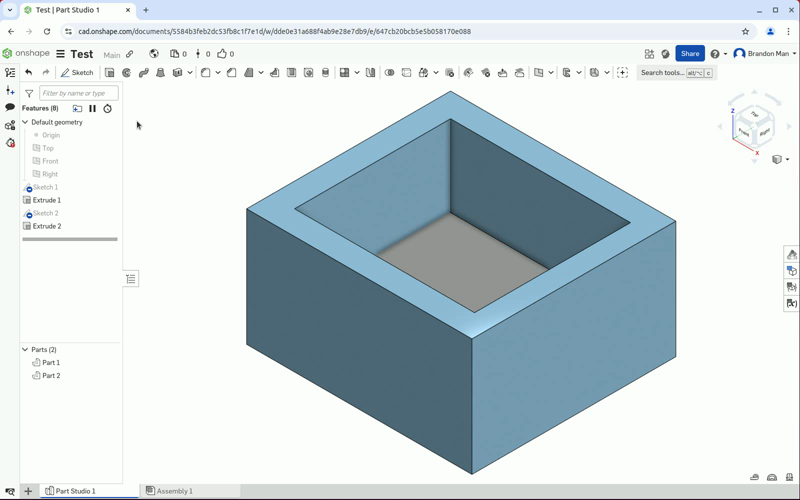
mouse_move(73, 189)
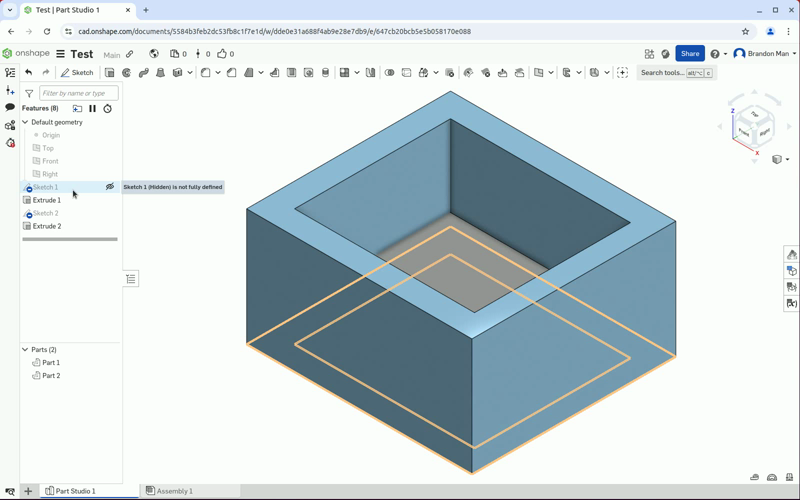
click(73, 189)